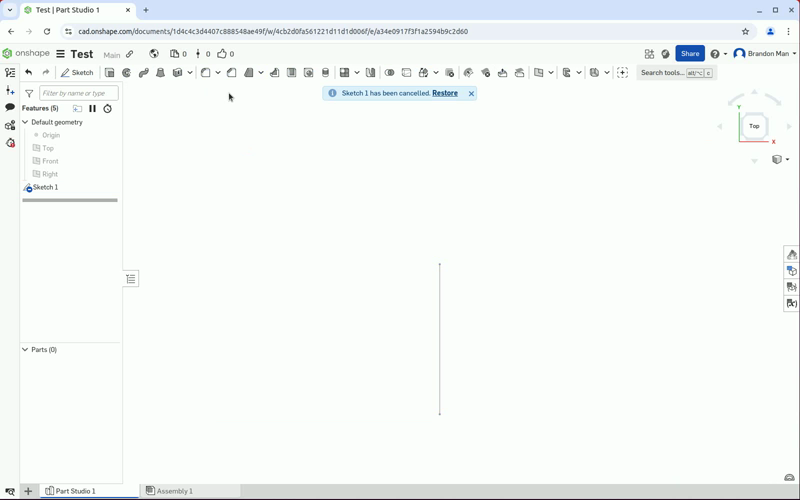
key(shift+h)
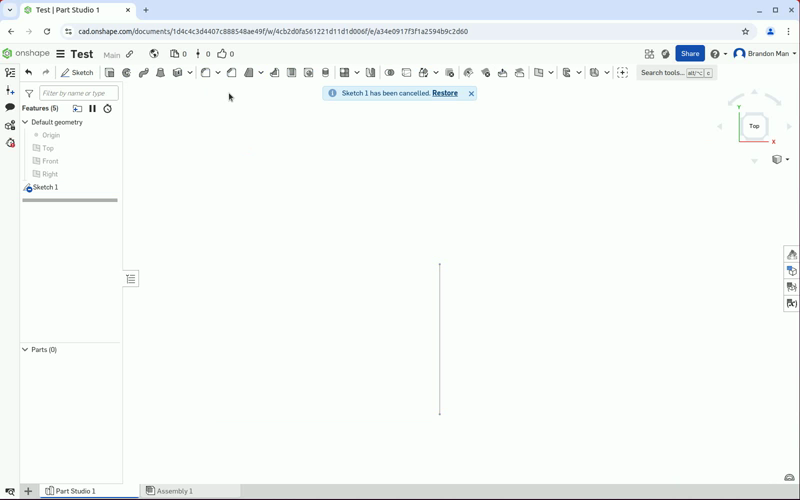
key(shift+s)
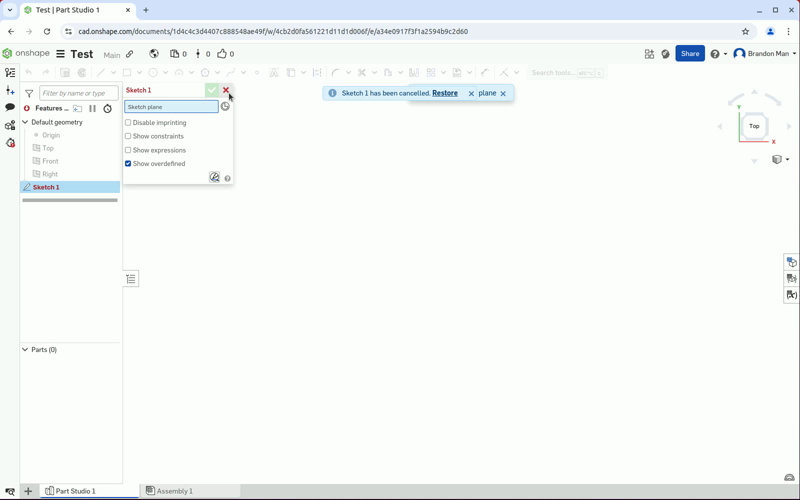
mouse_move(73, 150)
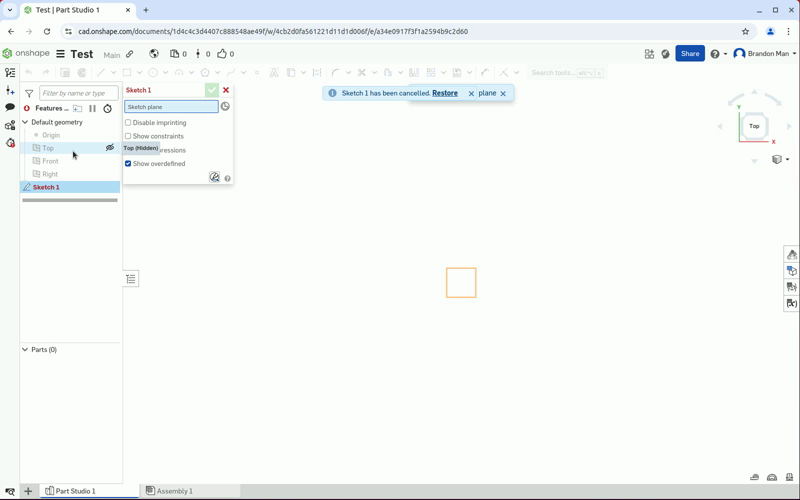
click(73, 150)
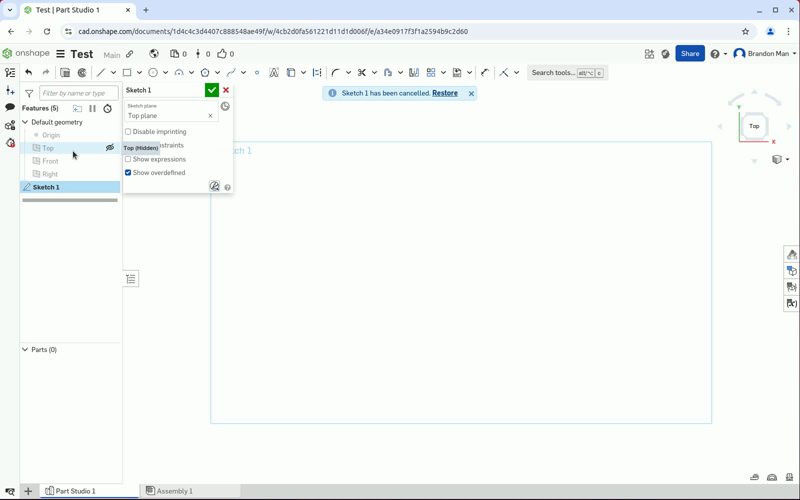
mouse_move(73, 352)
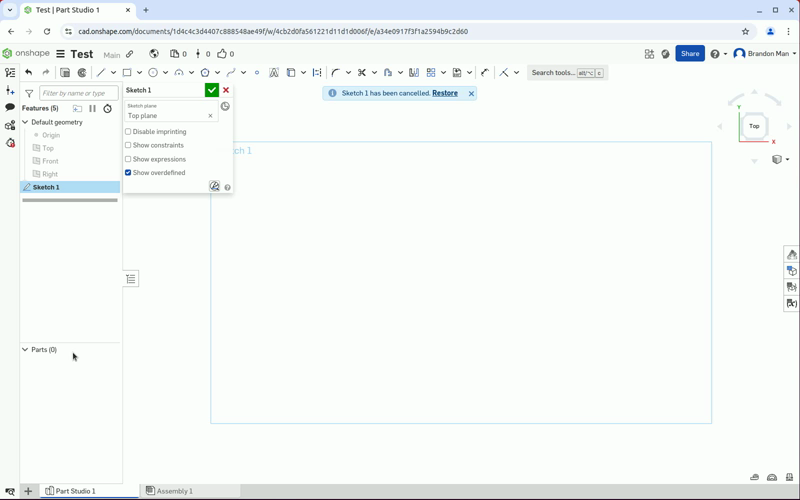
key(y)
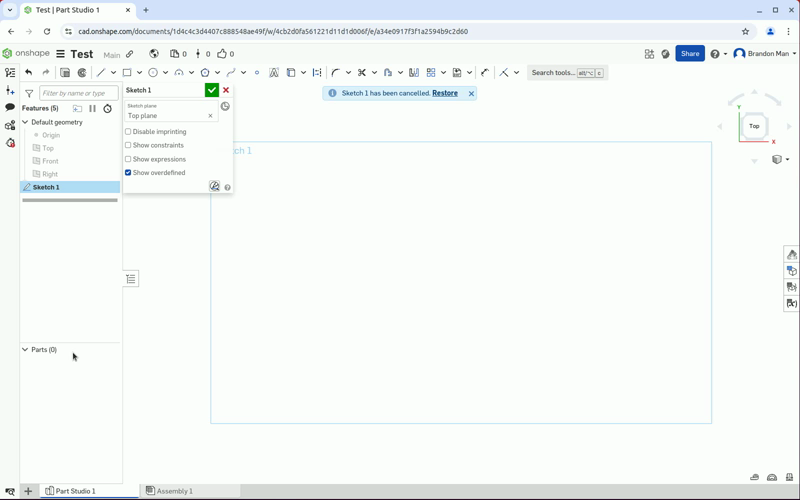
key(l)
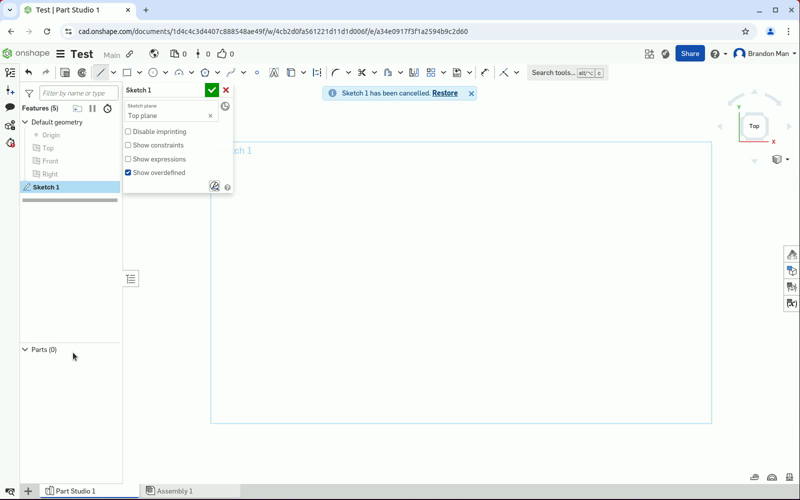
key_down(shift)
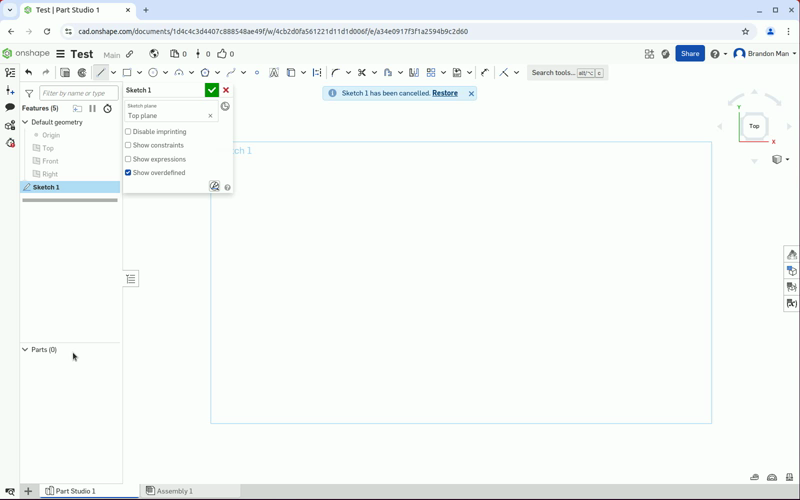
mouse_move(363, 372)
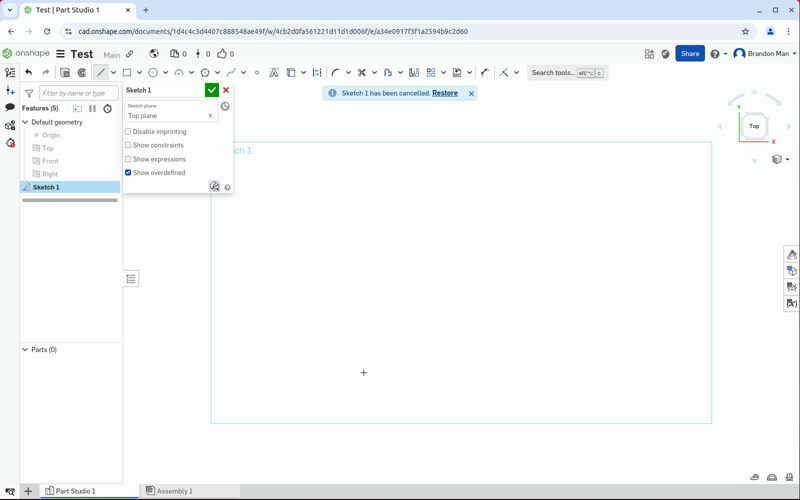
click(363, 372)
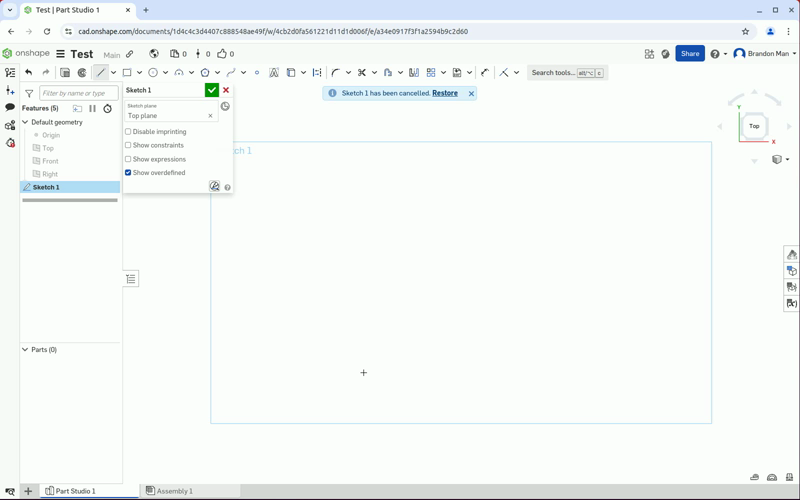
key_up(shift)
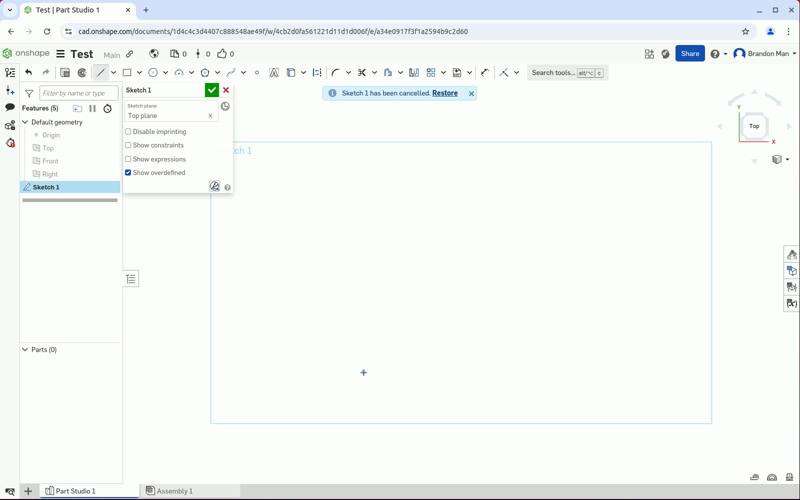
key_down(shift)
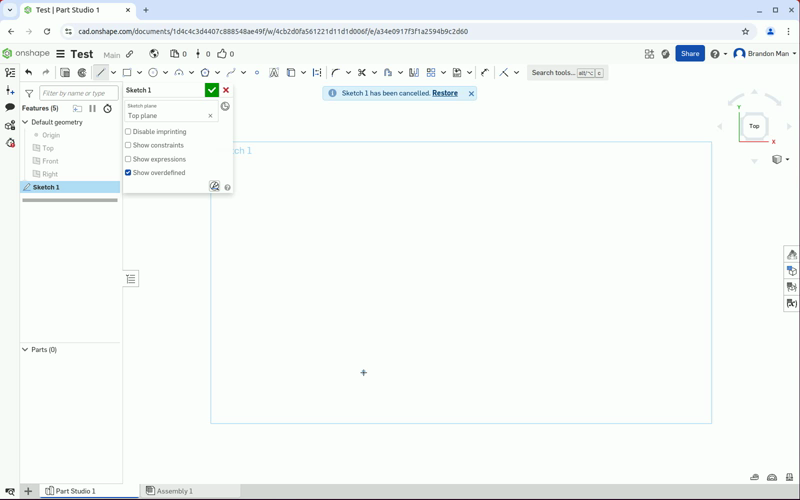
mouse_move(512, 372)
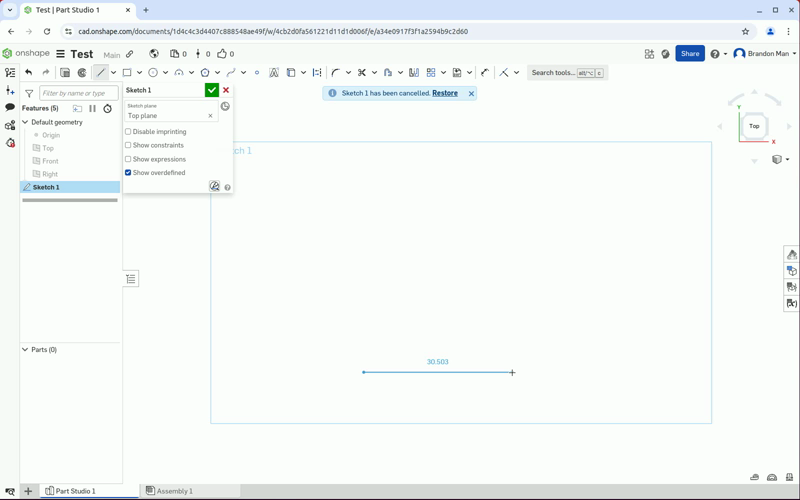
click(512, 372)
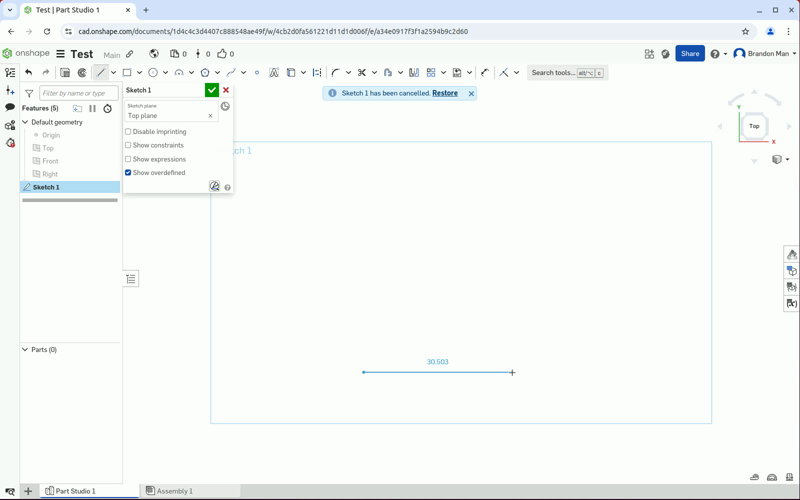
key_up(shift)
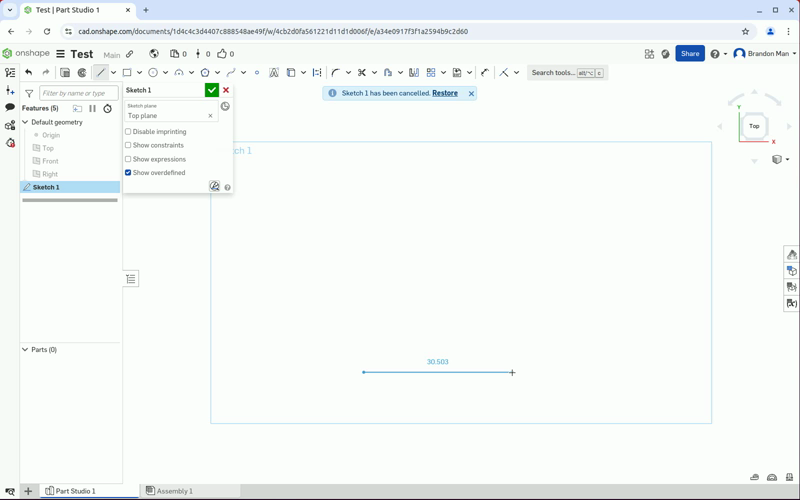
key_down(shift)
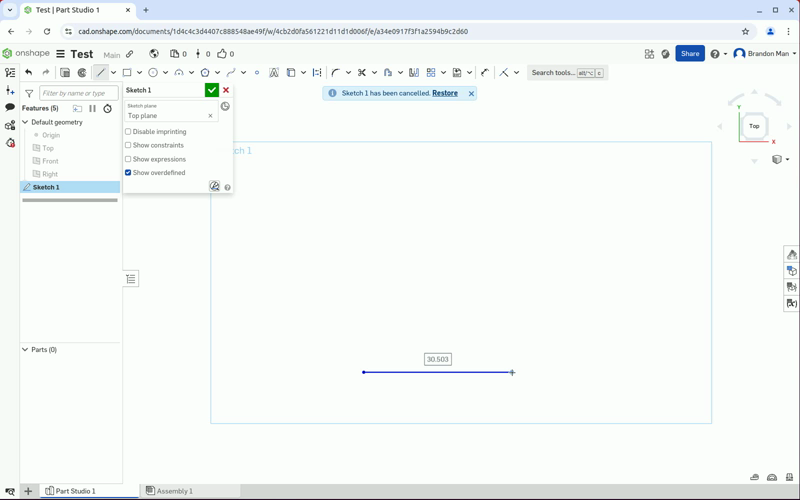
mouse_move(512, 282)
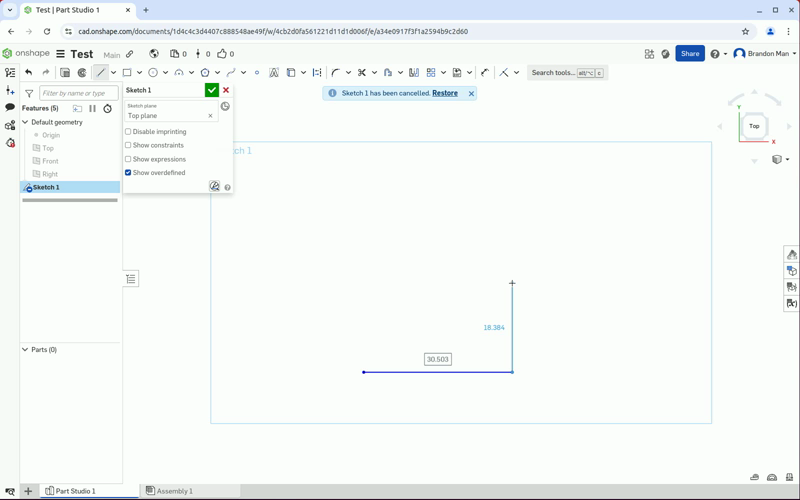
click(512, 282)
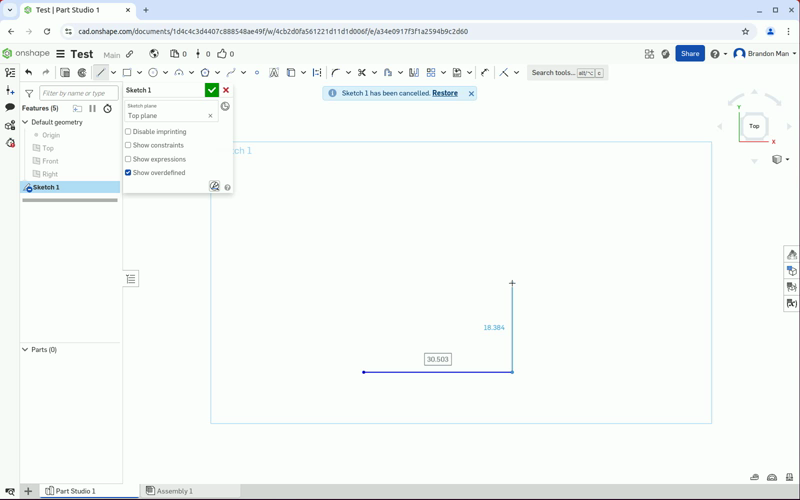
key_up(shift)
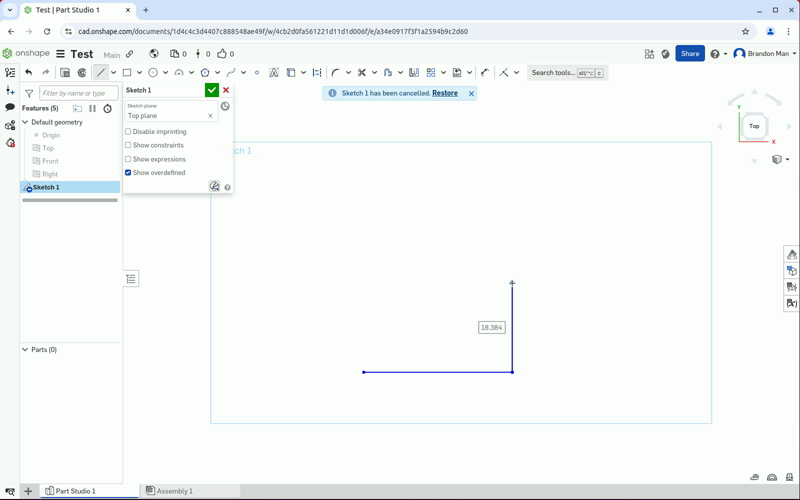
key_down(shift)
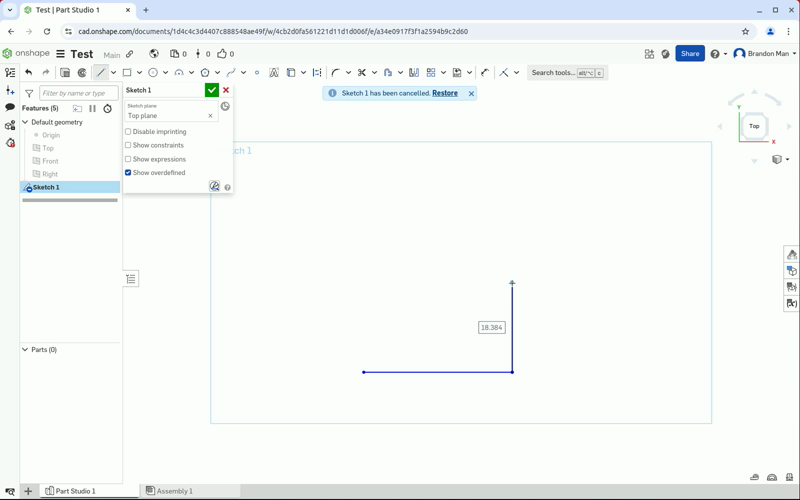
mouse_move(363, 282)
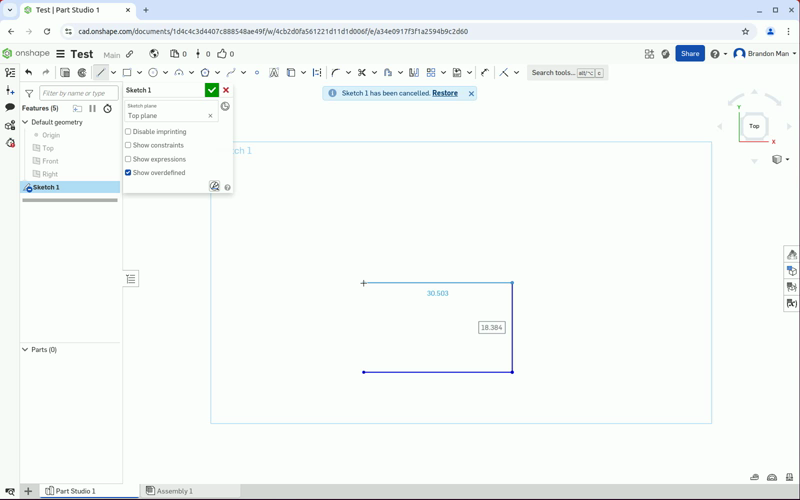
click(363, 282)
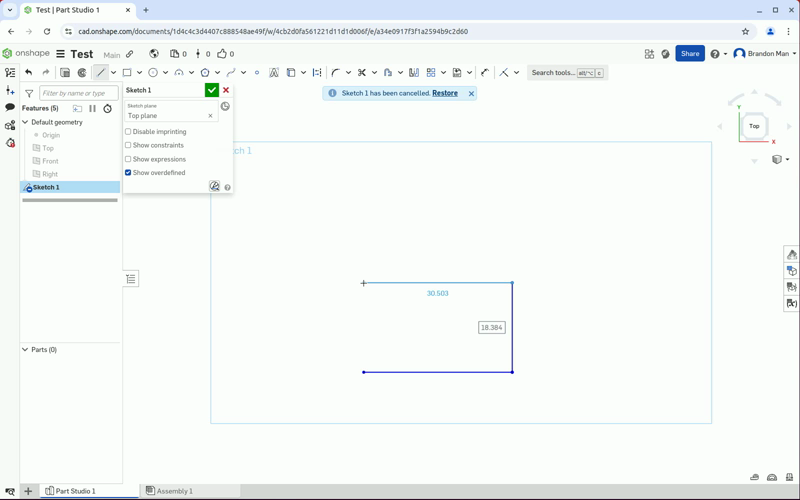
key_up(shift)
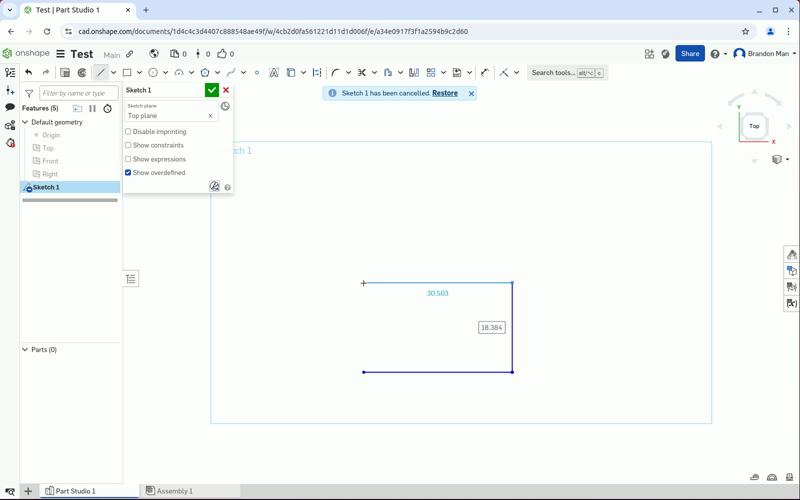
key_down(shift)
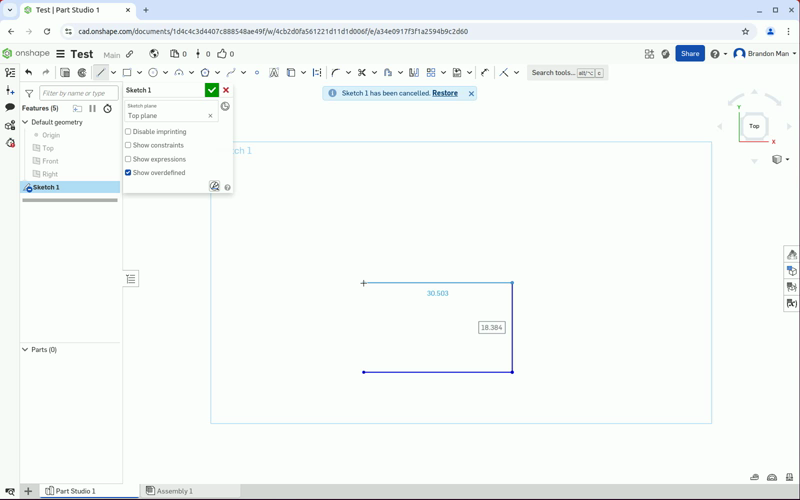
mouse_move(393, 282)
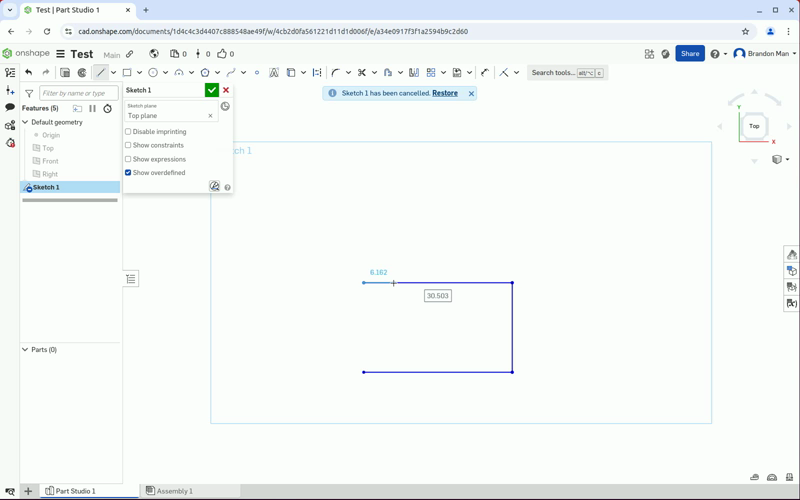
mouse_move(363, 314)
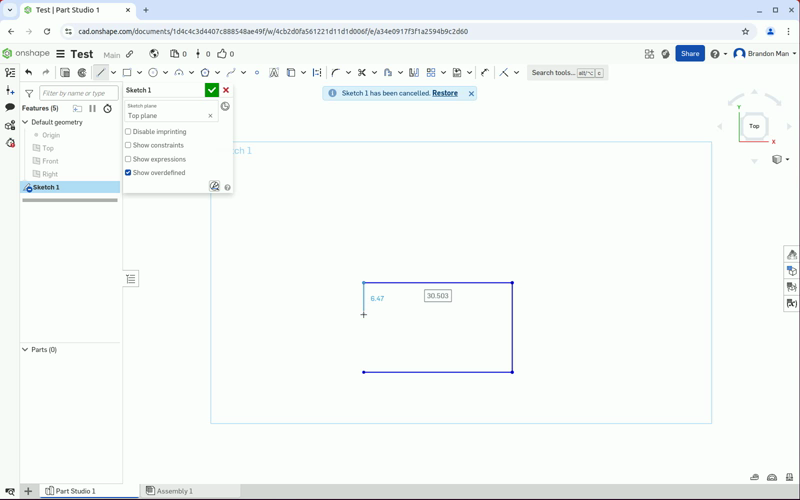
click(363, 314)
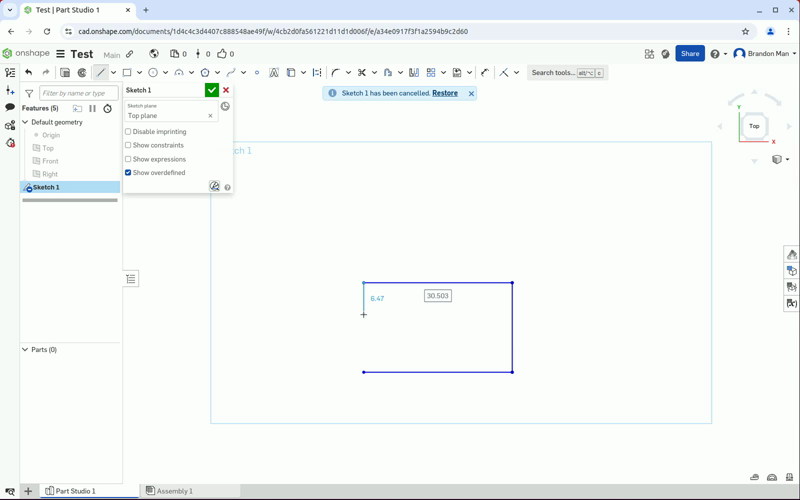
key_up(shift)
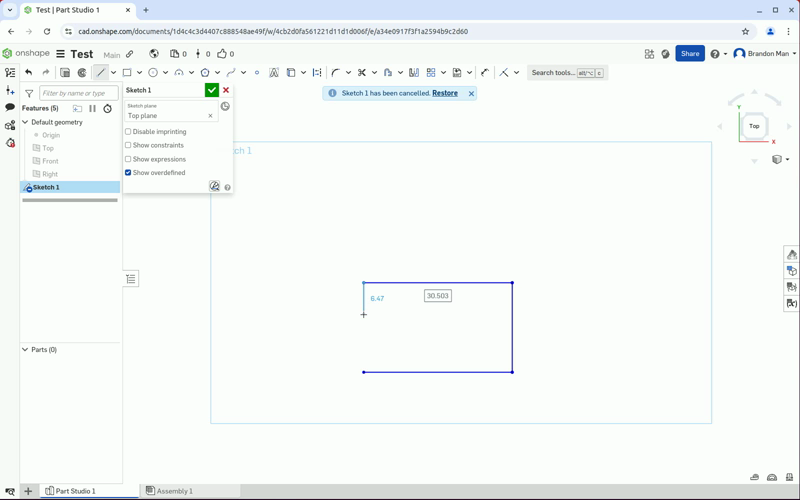
mouse_move(393, 314)
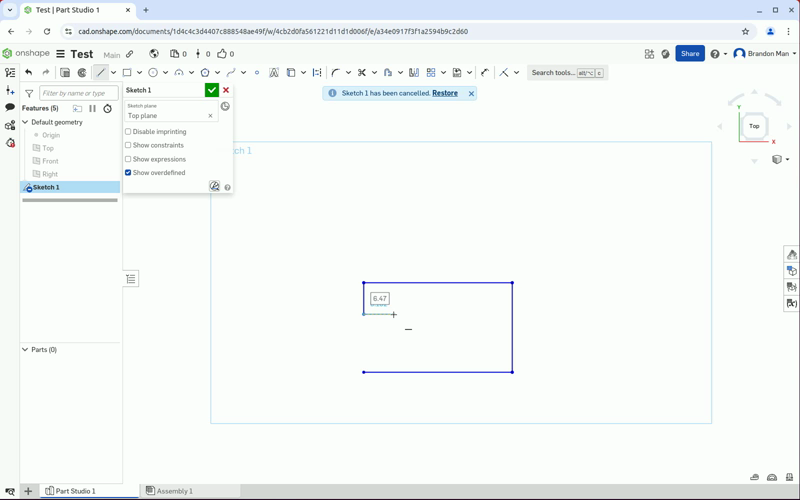
key_down(shift)
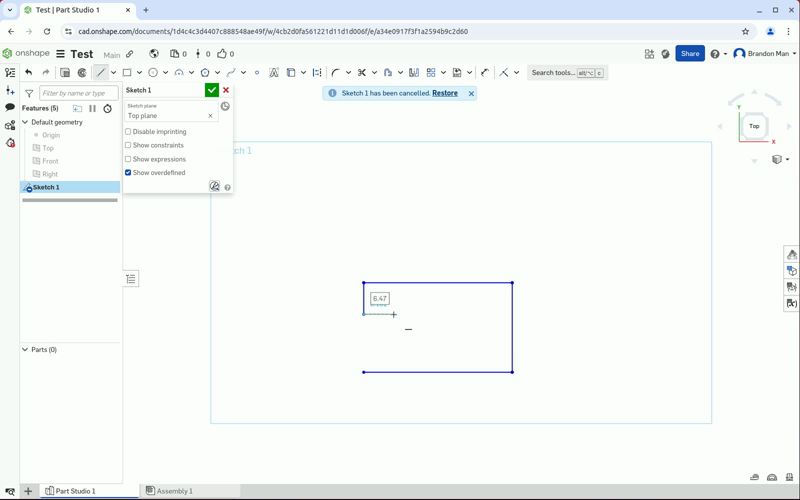
mouse_move(363, 372)
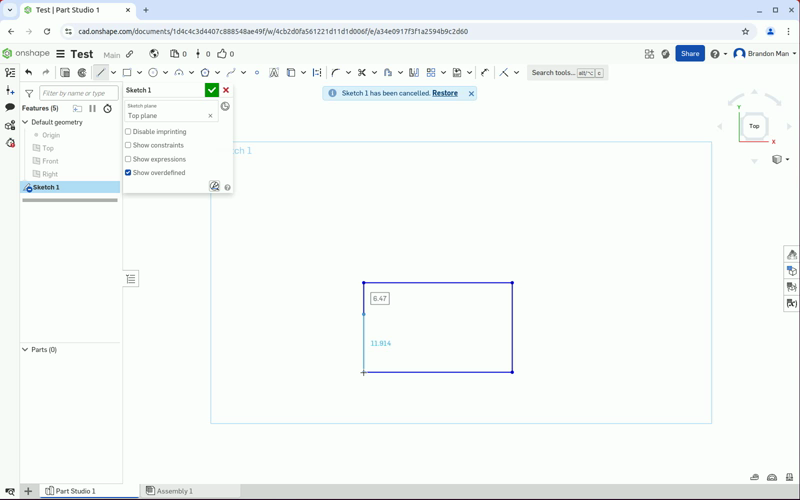
key_up(shift)
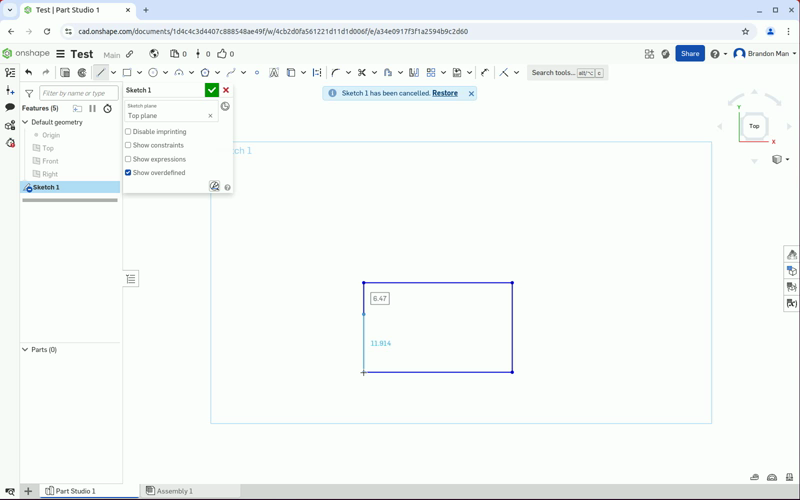
click(363, 372)
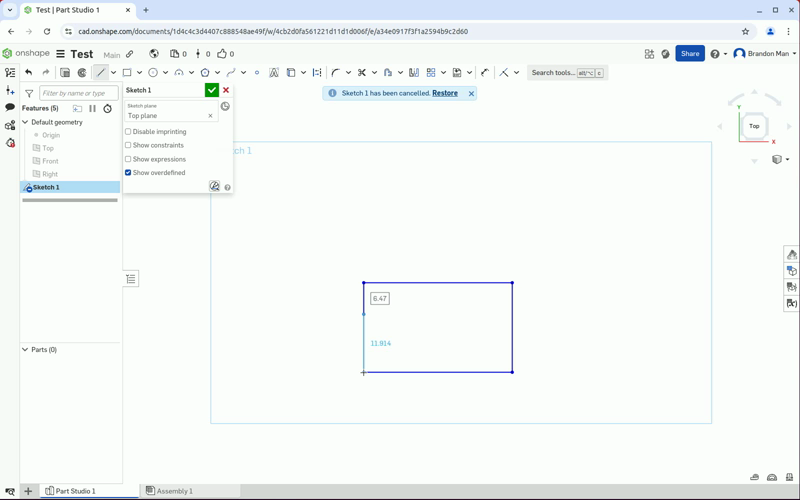
key(esc)
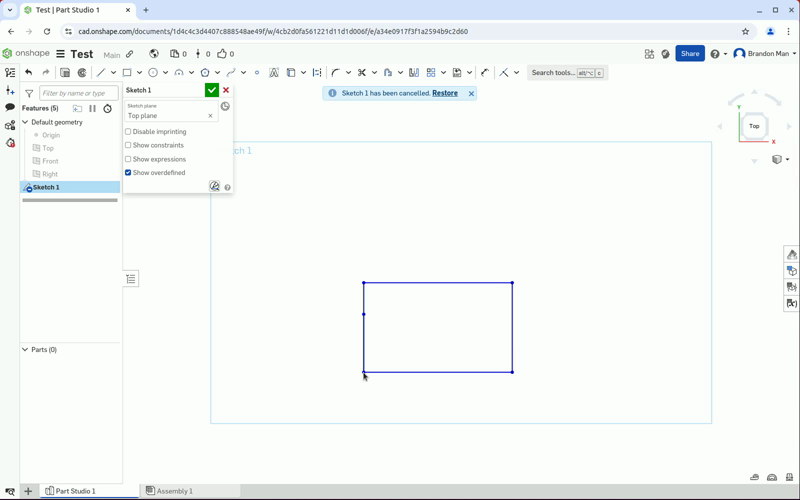
mouse_move(457, 298)
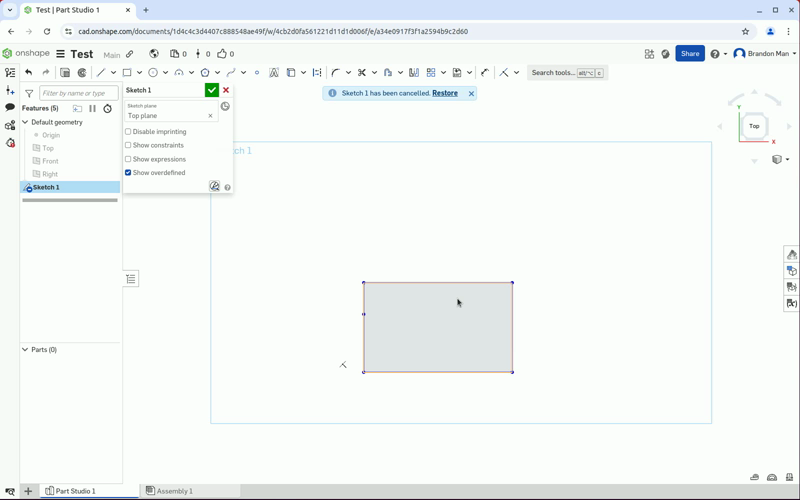
click(457, 298)
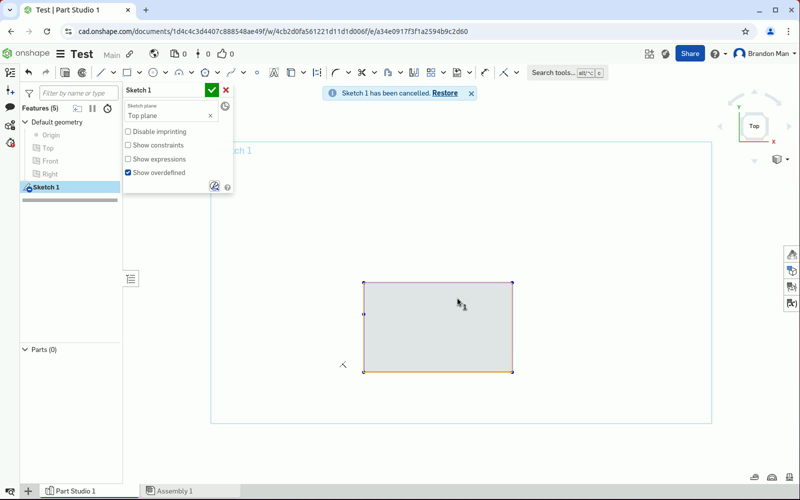
mouse_move(73, 352)
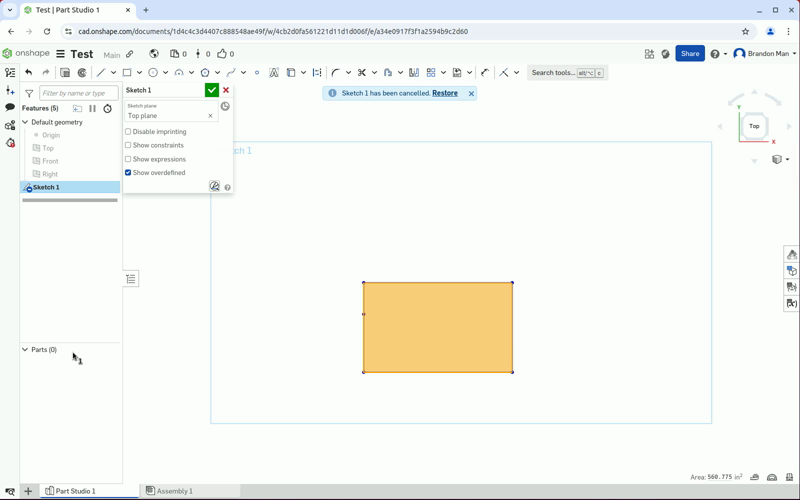
key(shift+y)
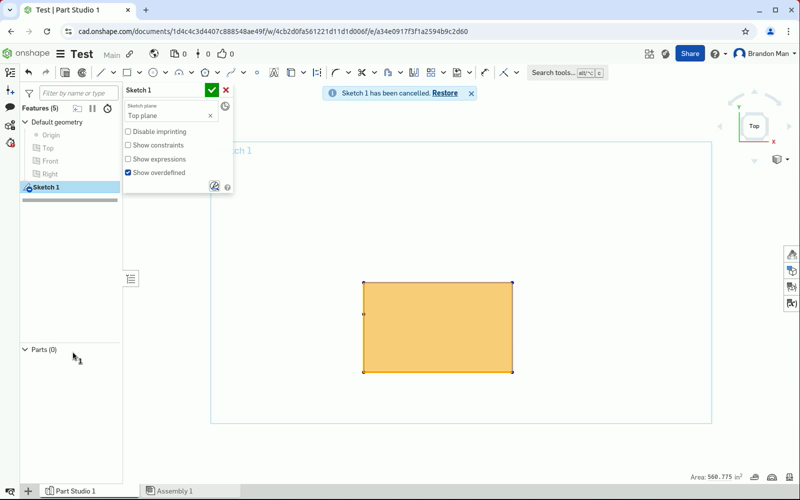
key(shift+e)
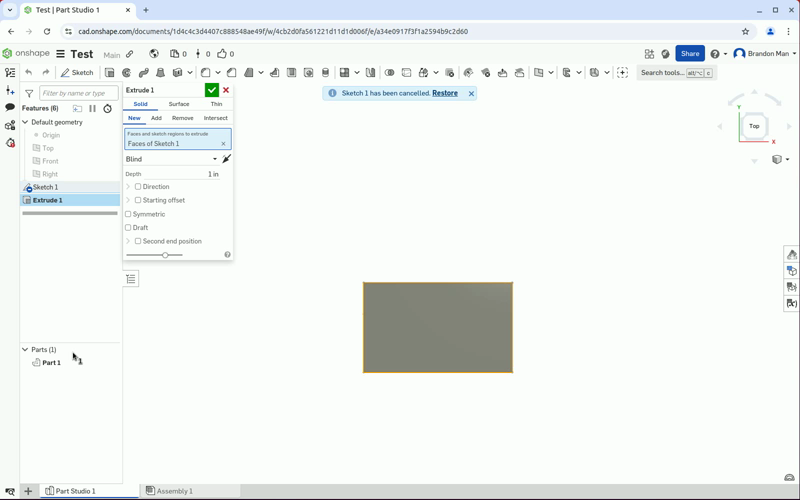
mouse_move(143, 106)
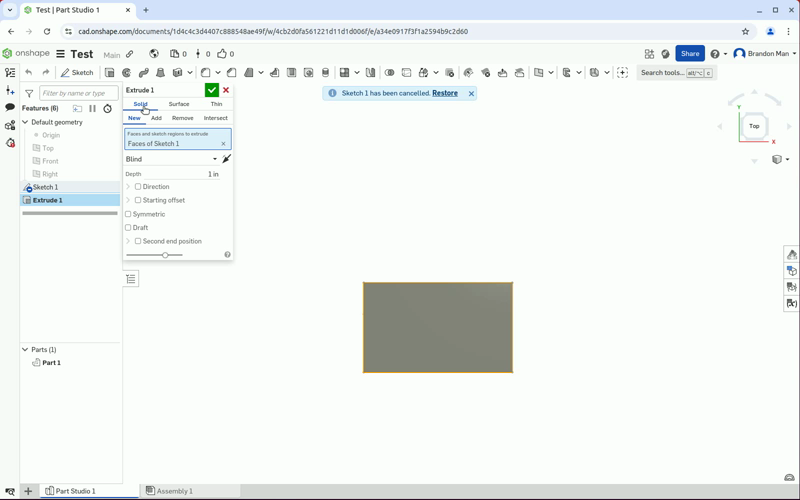
click(143, 106)
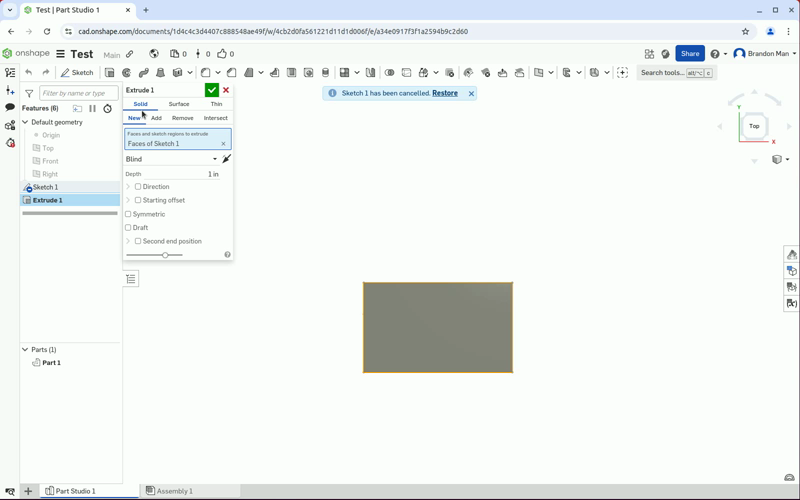
mouse_move(137, 120)
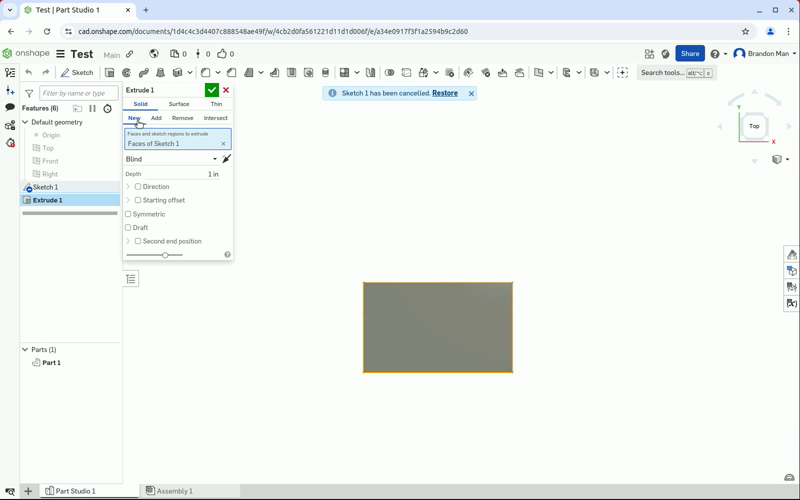
click(137, 120)
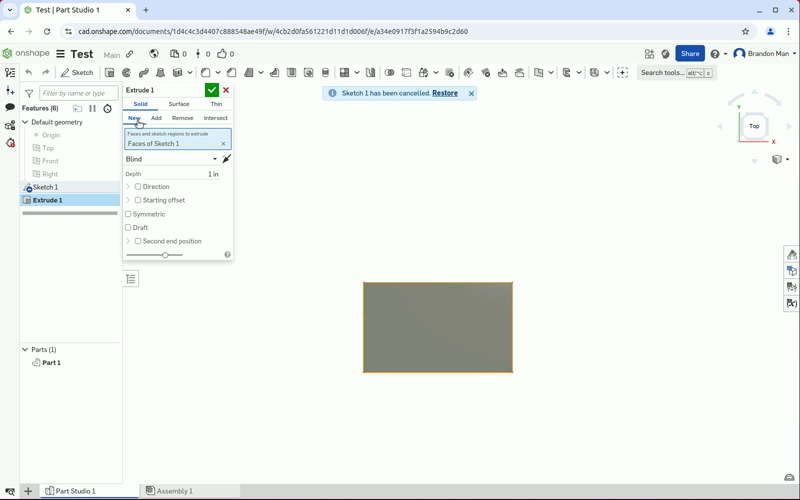
key(tab, 4)
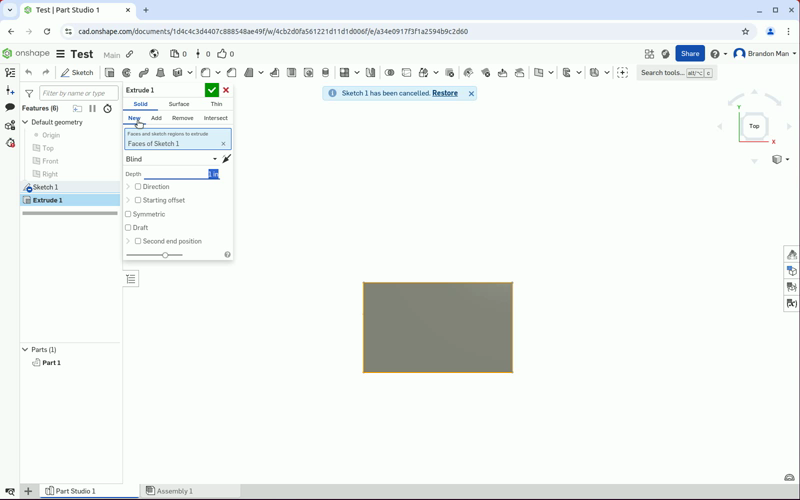
text(11.795)
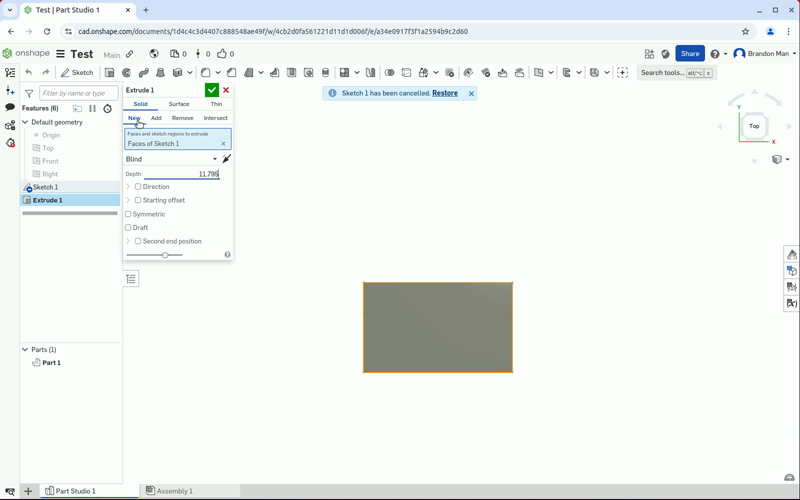
key(enter)
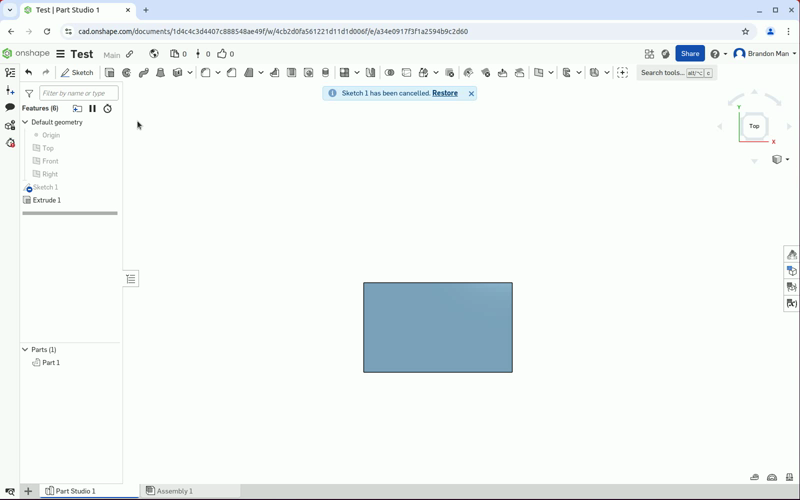
key(shift+h)
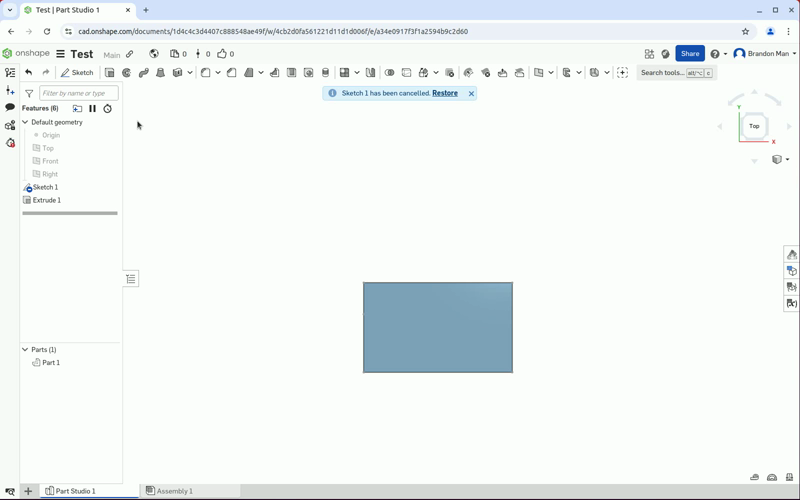
key(shift+h)
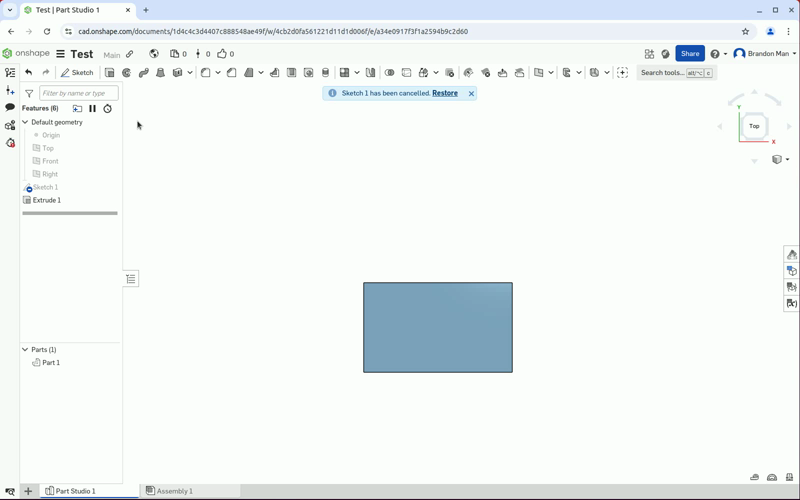
mouse_move(73, 189)
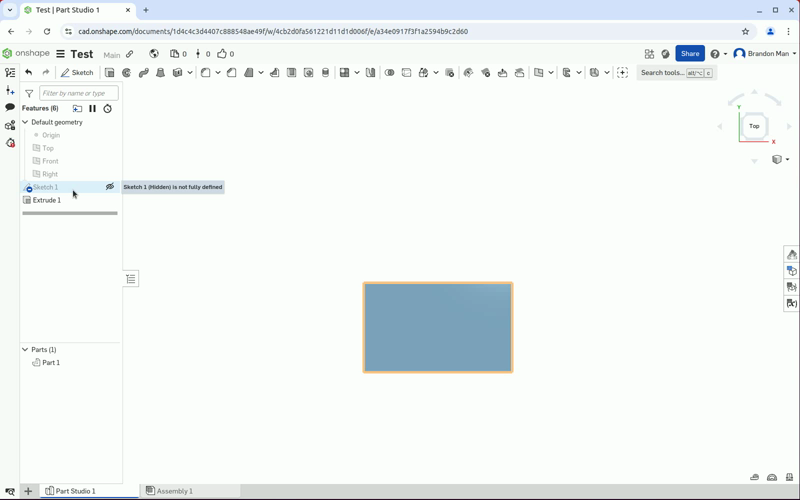
click(73, 189)
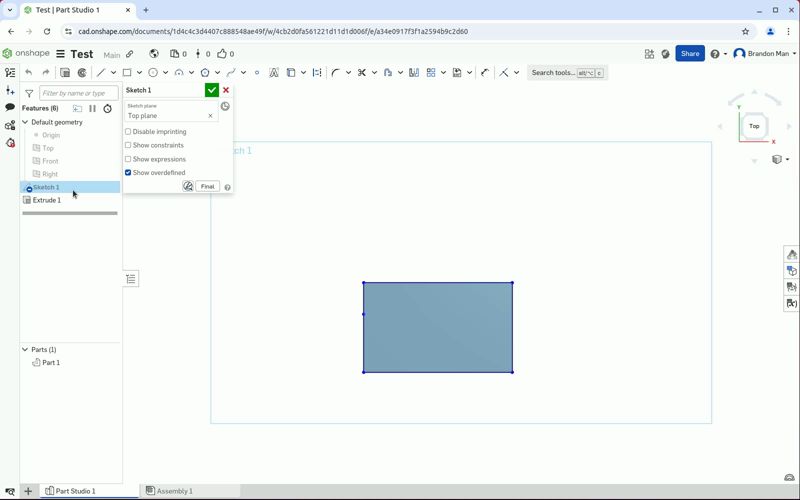
mouse_move(229, 92)
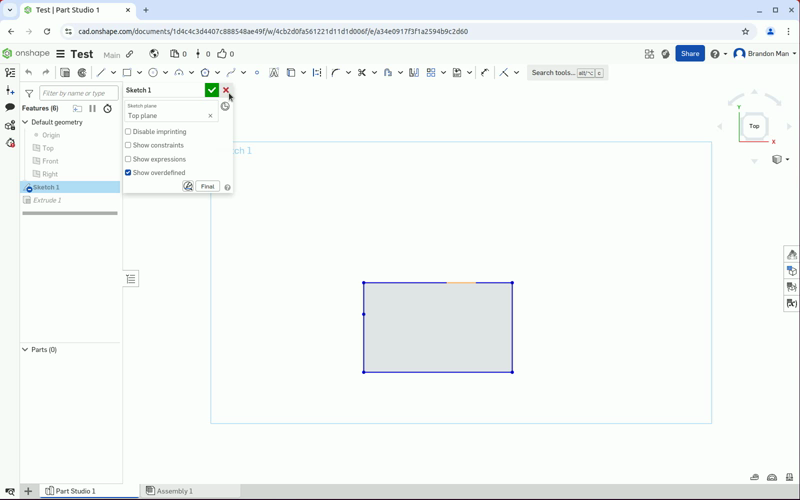
click(229, 92)
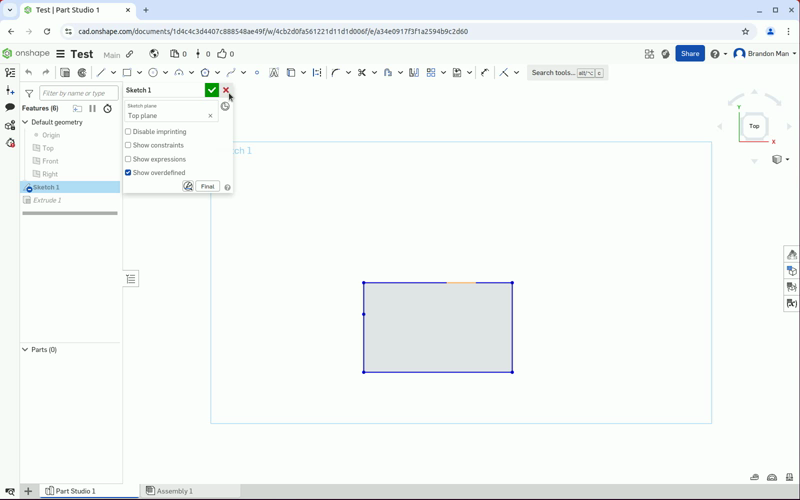
key(shift+s)
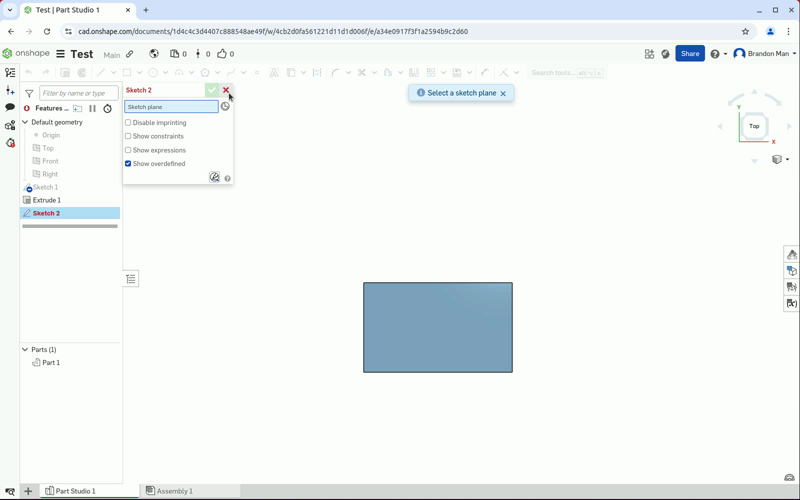
mouse_move(73, 150)
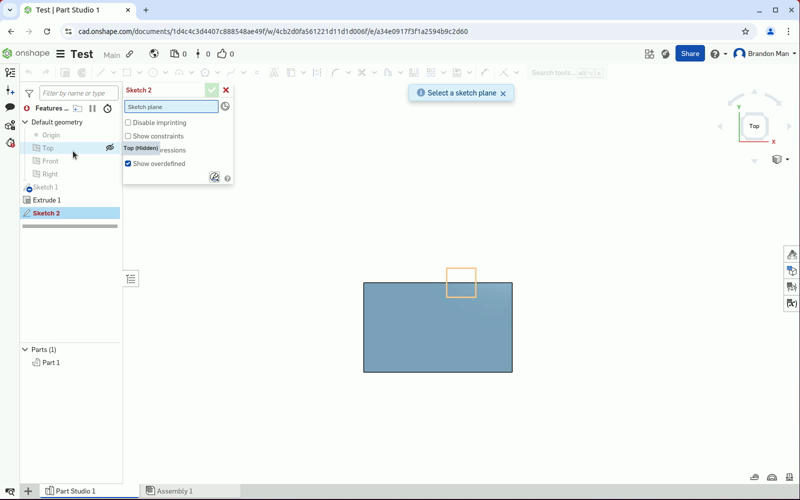
click(73, 150)
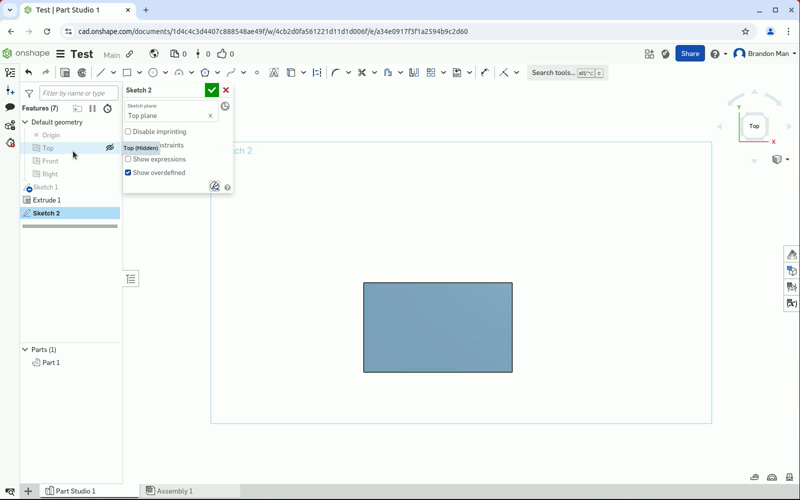
mouse_move(73, 352)
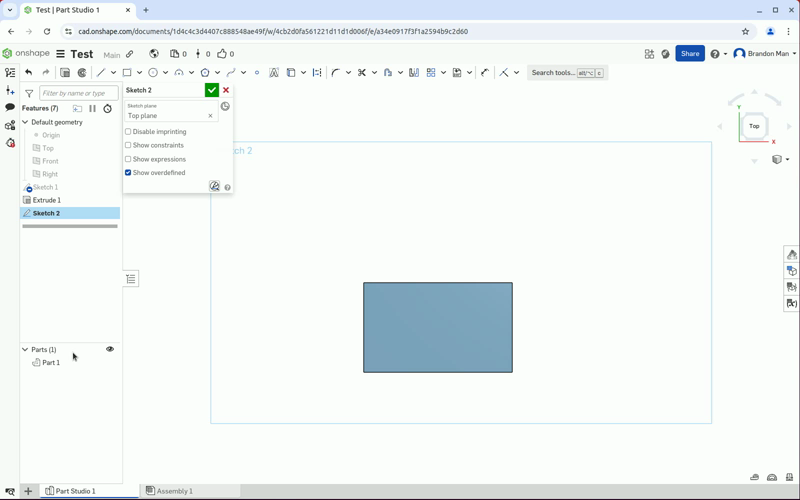
key(y)
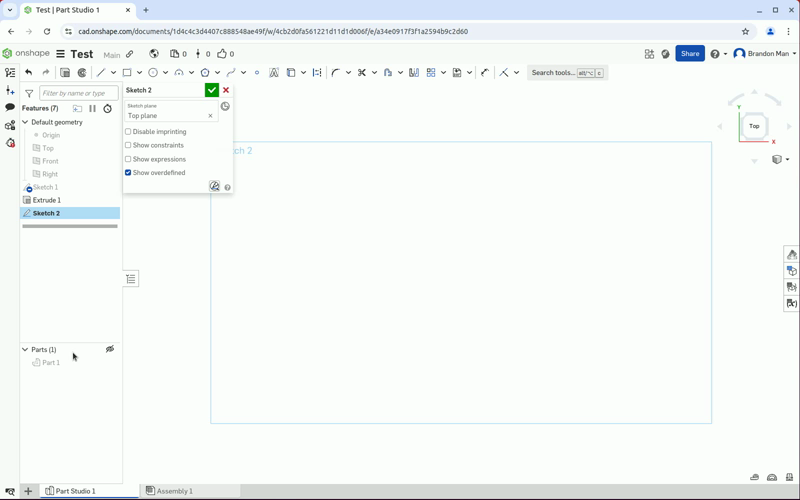
key(l)
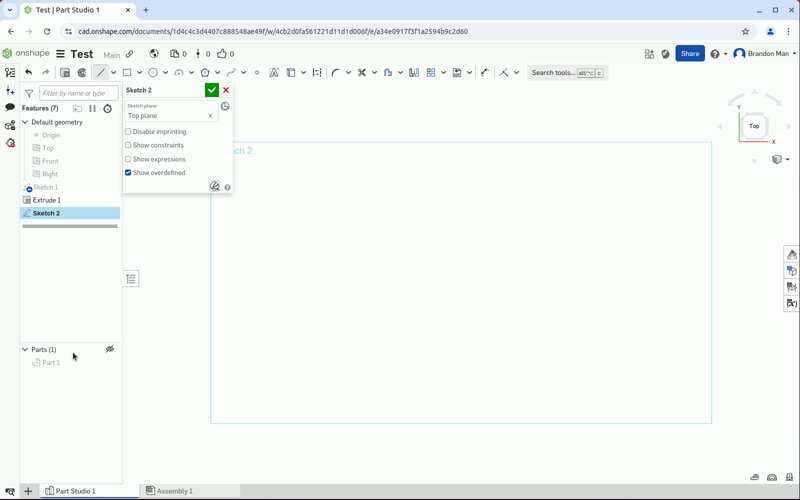
key_down(shift)
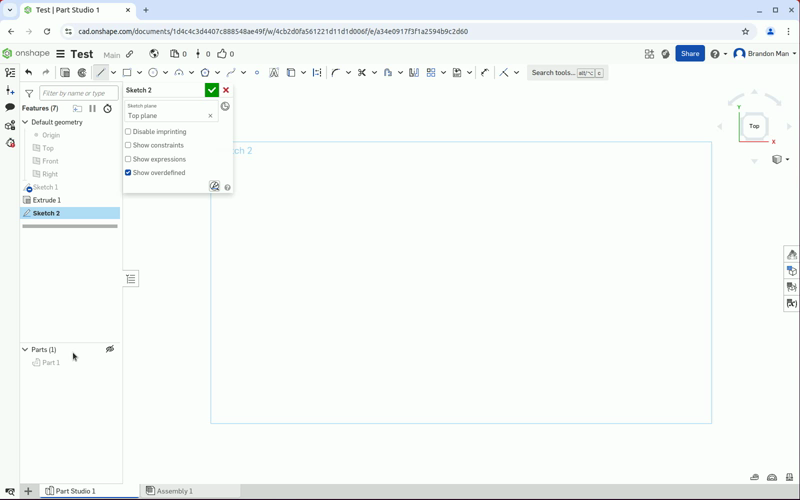
mouse_move(348, 372)
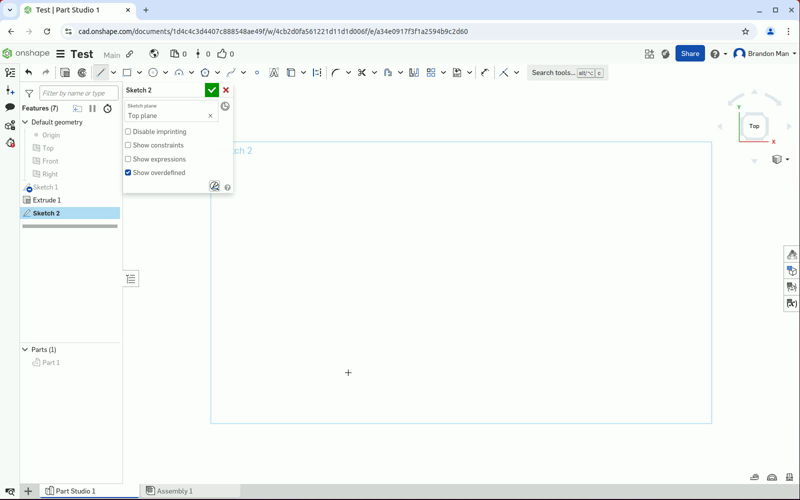
click(348, 372)
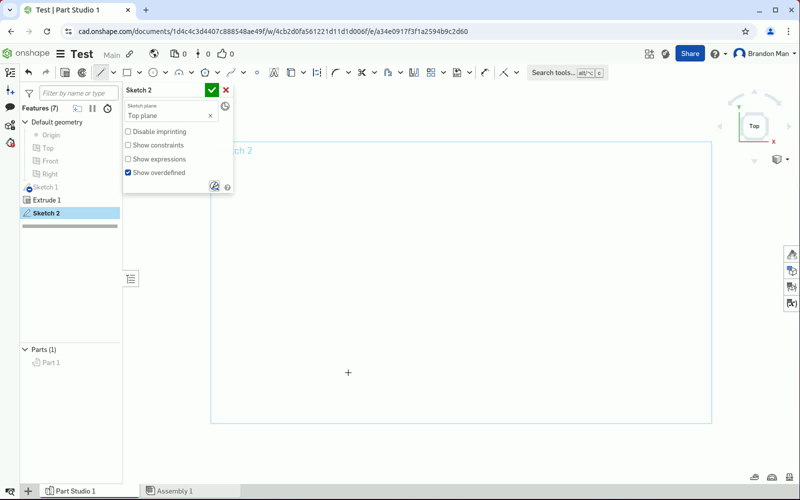
key_up(shift)
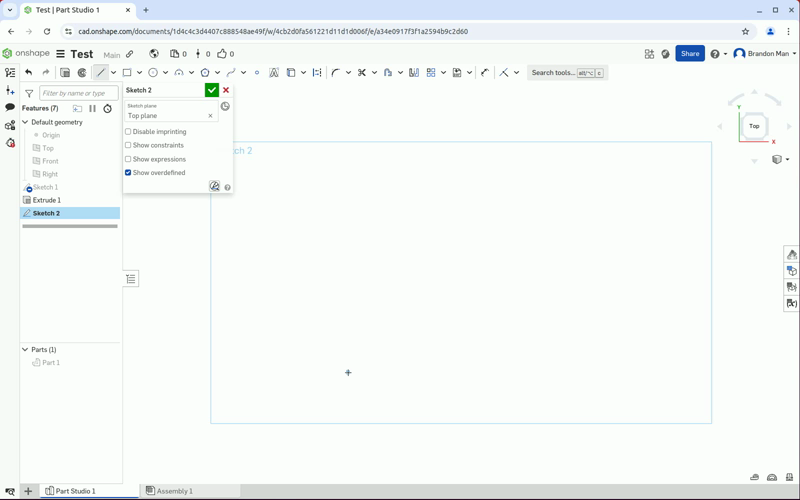
key_down(shift)
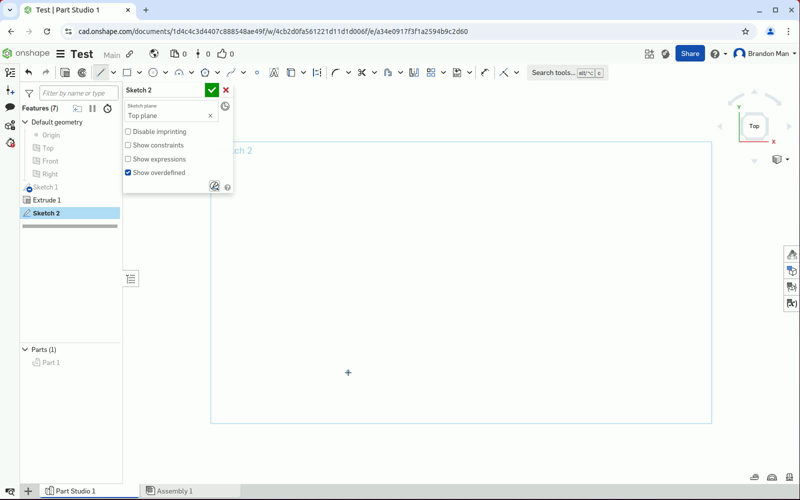
mouse_move(378, 372)
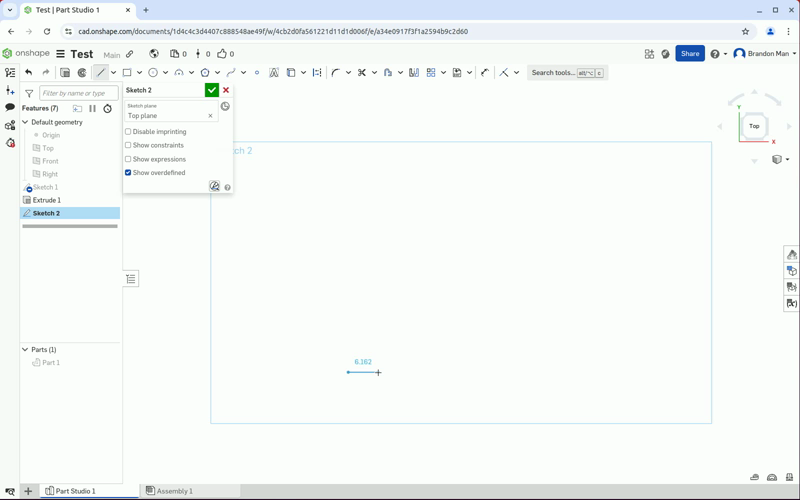
mouse_move(363, 372)
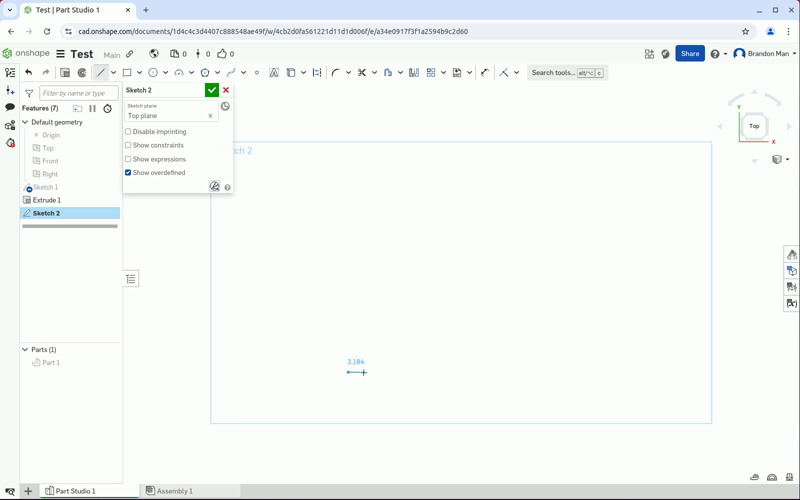
click(363, 372)
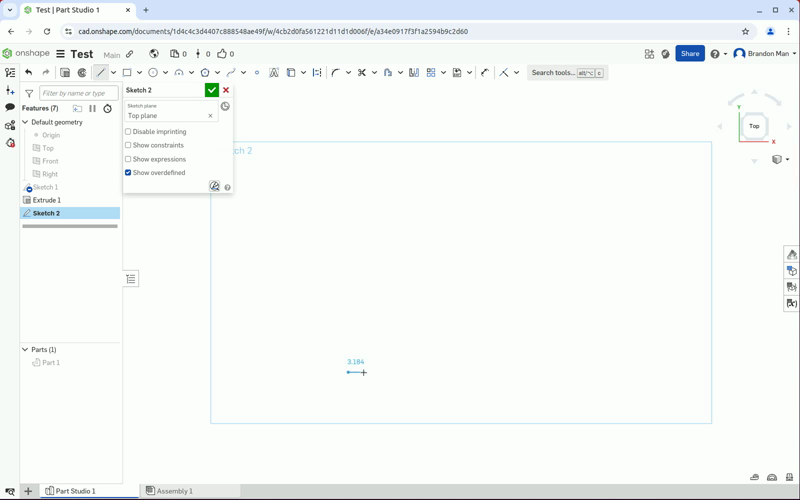
key_up(shift)
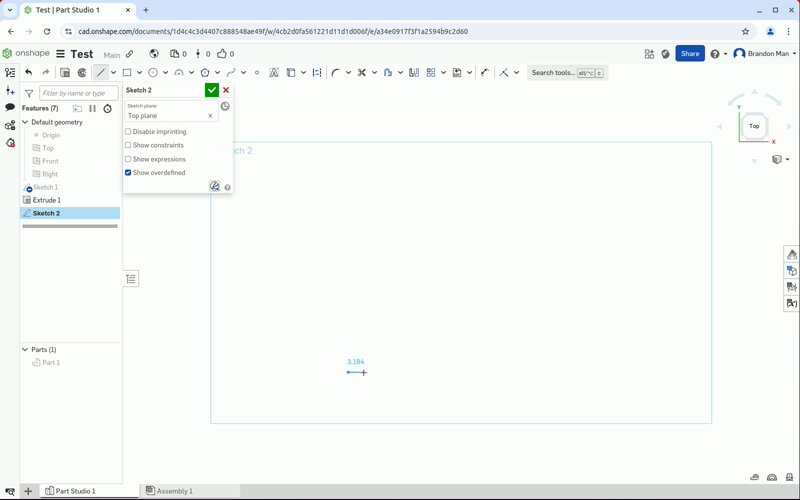
key_down(shift)
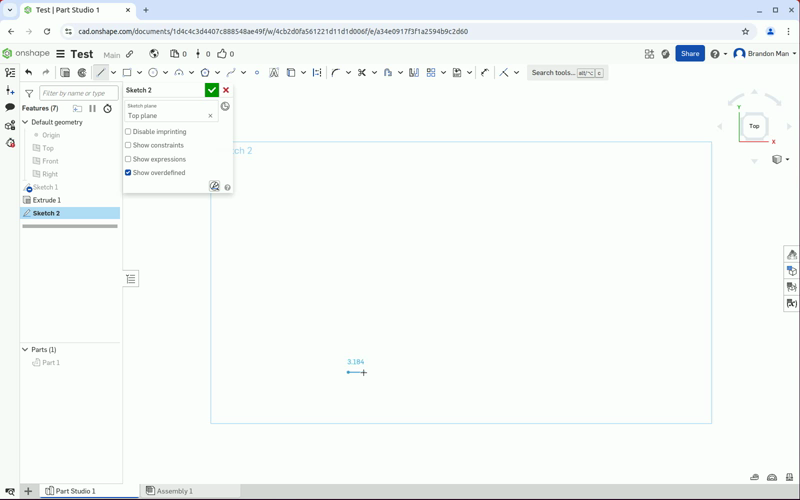
mouse_move(393, 372)
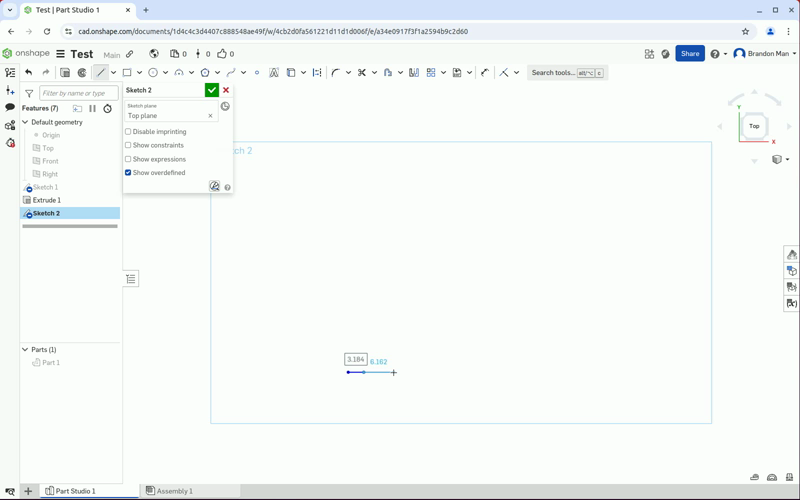
mouse_move(363, 314)
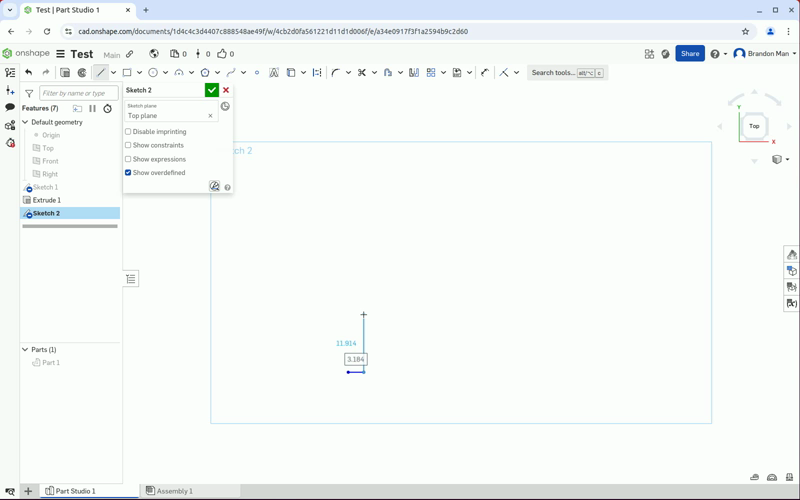
click(363, 314)
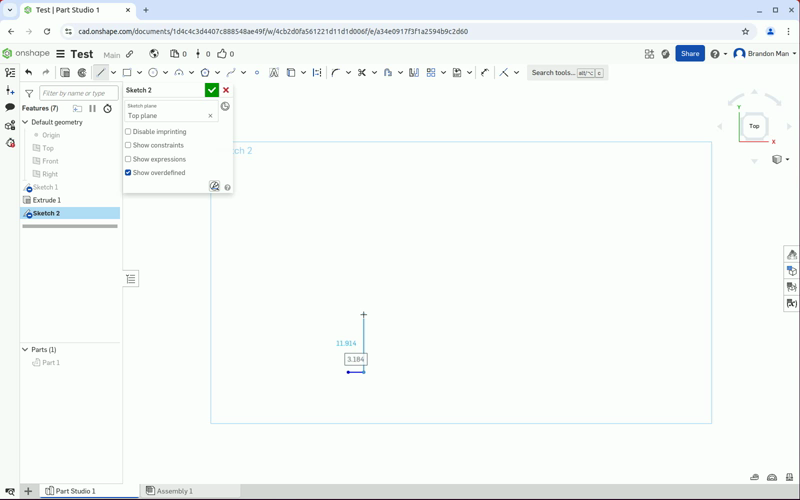
key_up(shift)
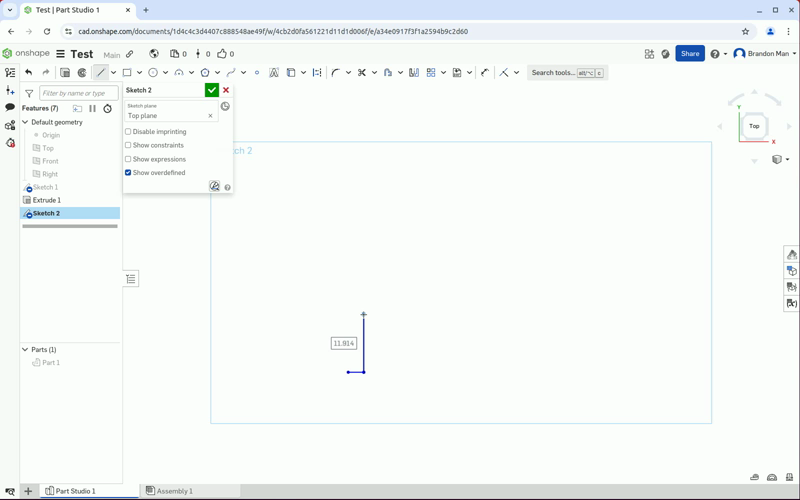
key_down(shift)
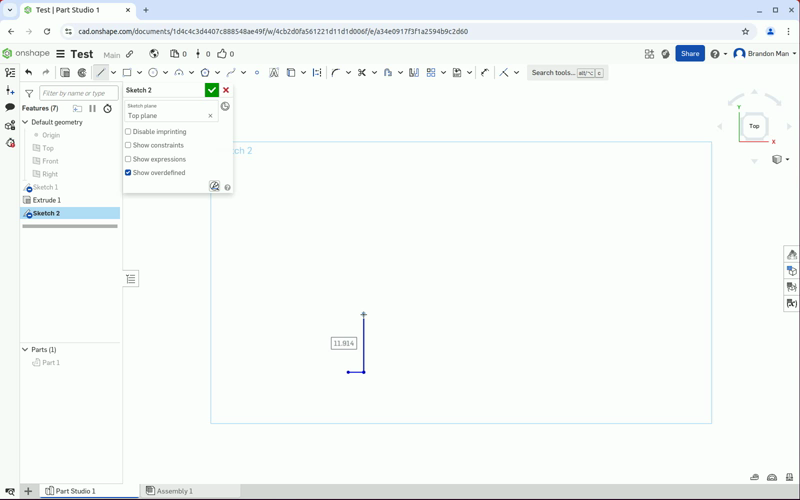
mouse_move(393, 314)
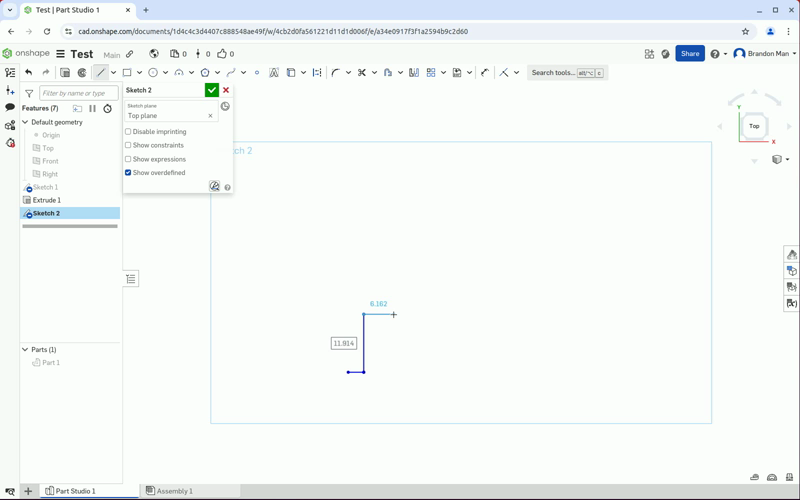
mouse_move(348, 314)
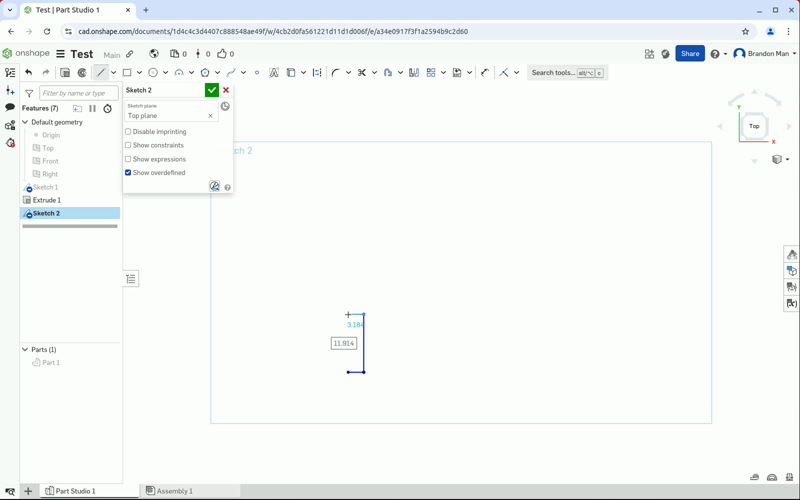
click(348, 314)
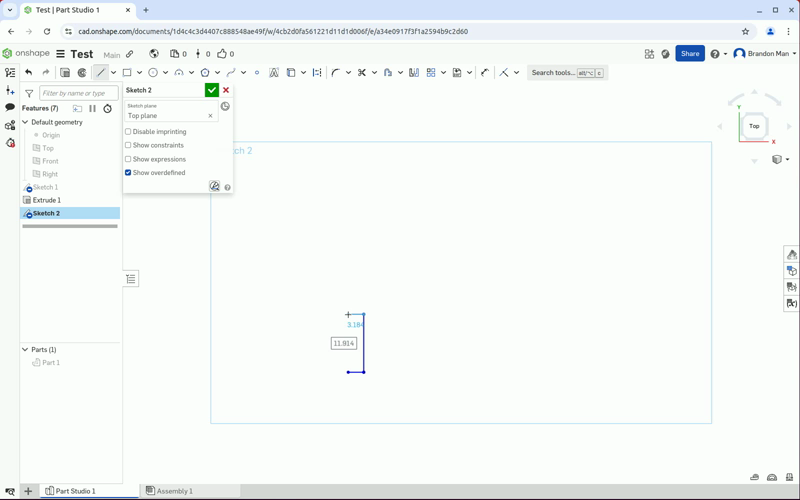
key_up(shift)
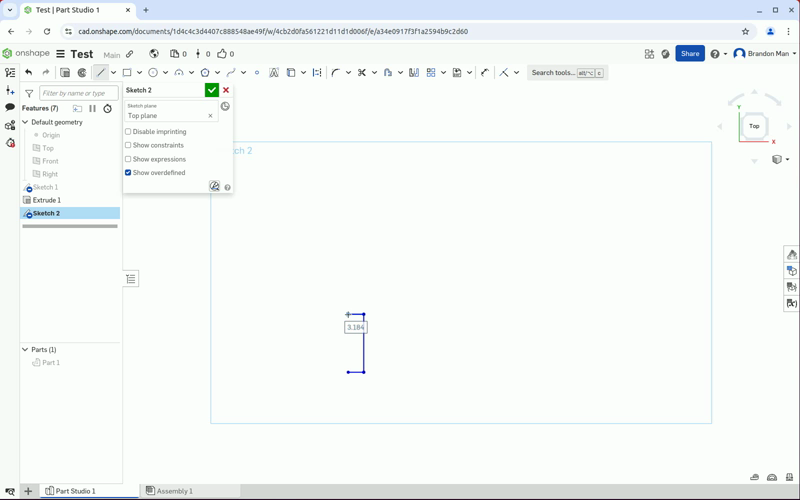
mouse_move(378, 314)
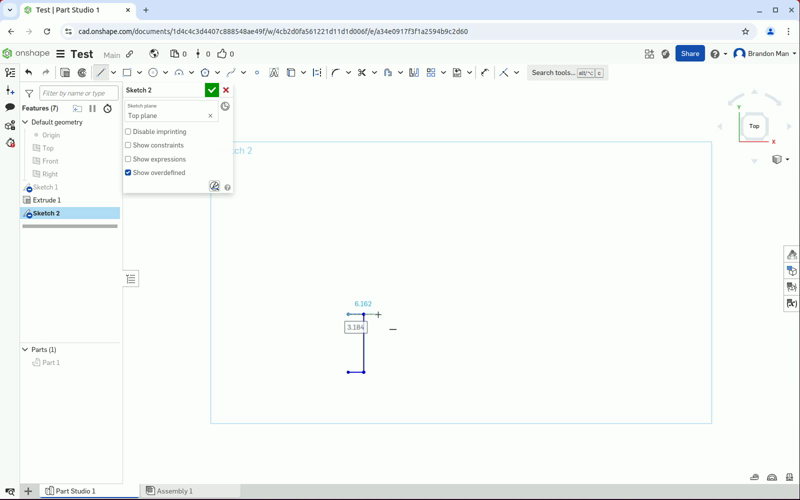
key_down(shift)
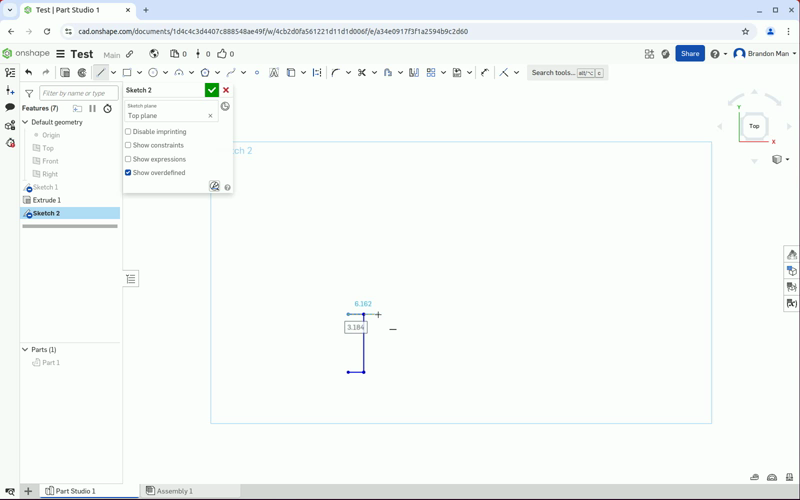
mouse_move(348, 372)
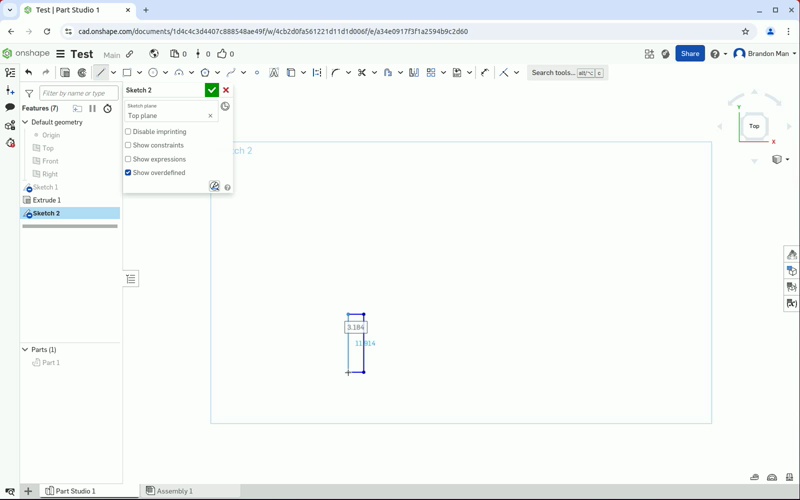
key_up(shift)
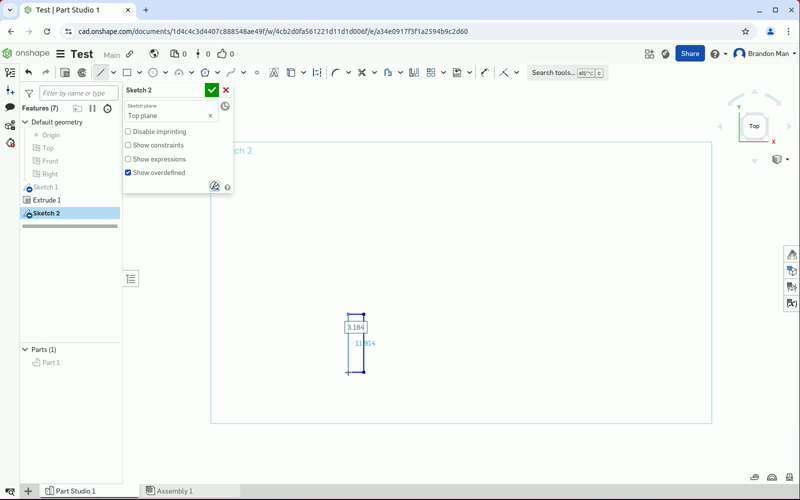
click(348, 372)
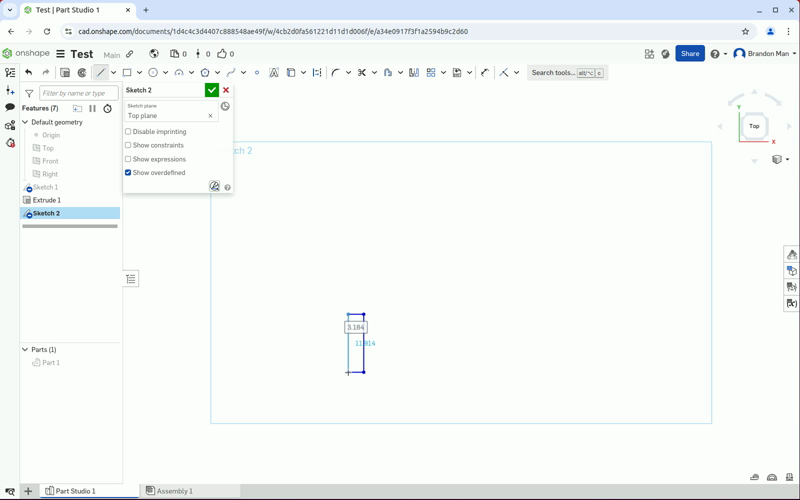
key(esc)
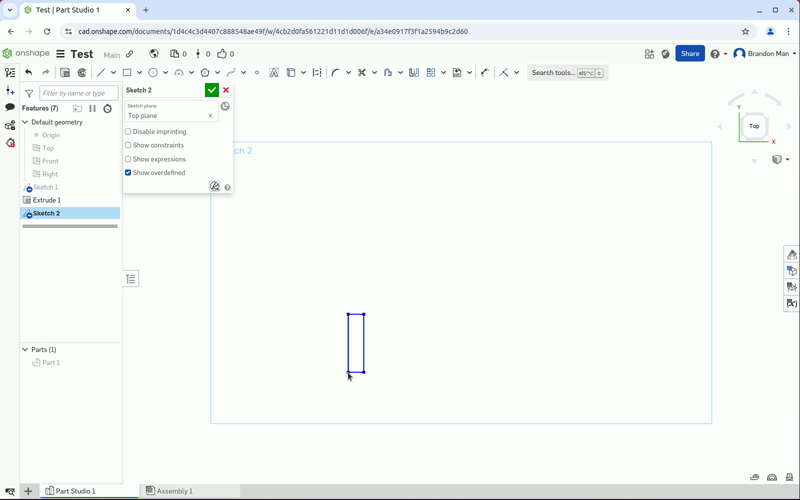
mouse_move(361, 324)
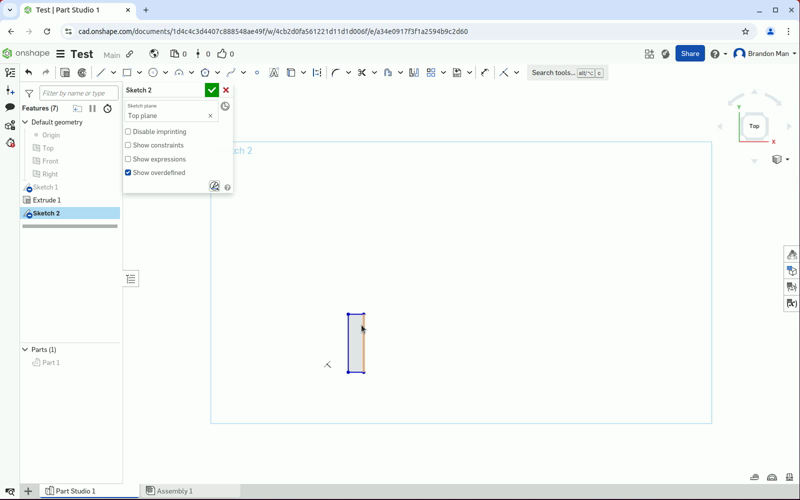
scroll(6)
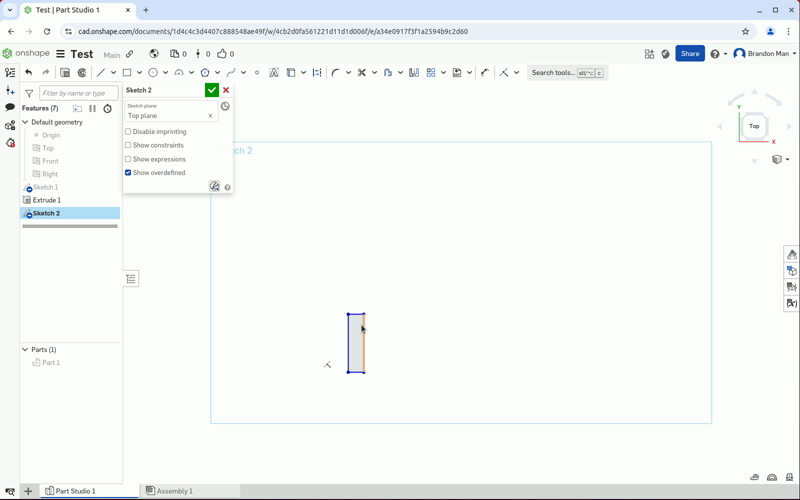
scroll(6)
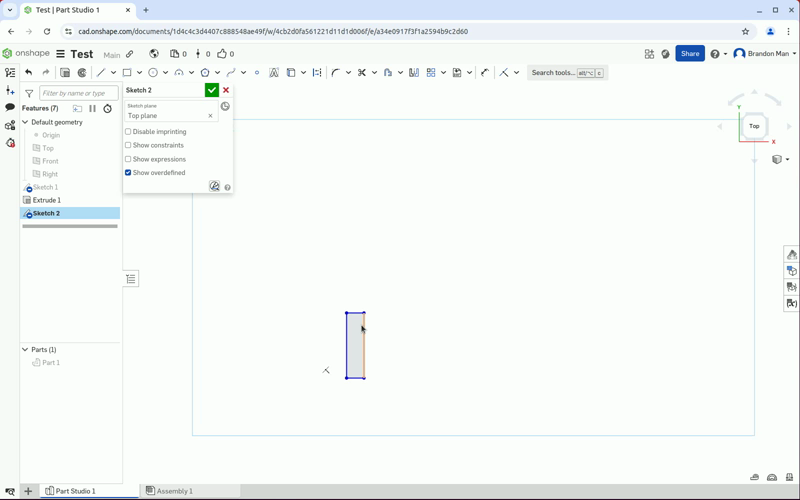
scroll(6)
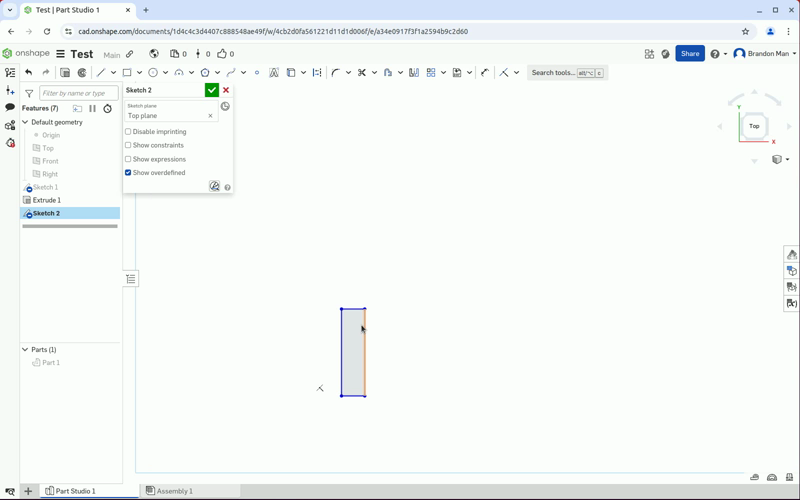
scroll(6)
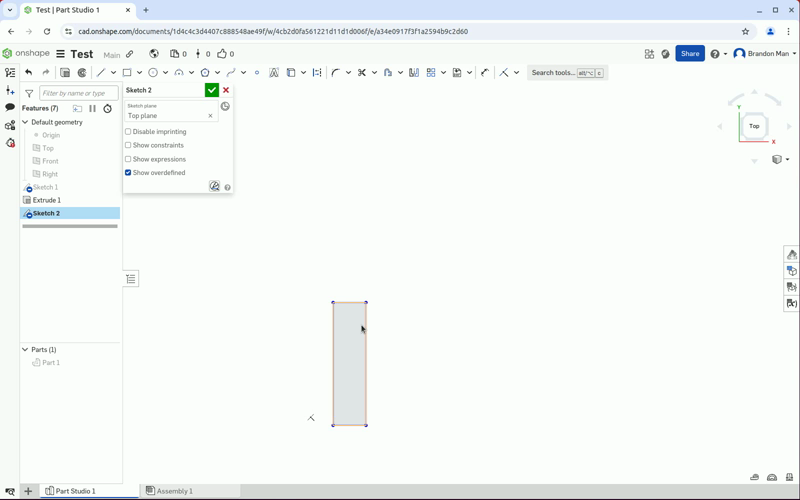
scroll(6)
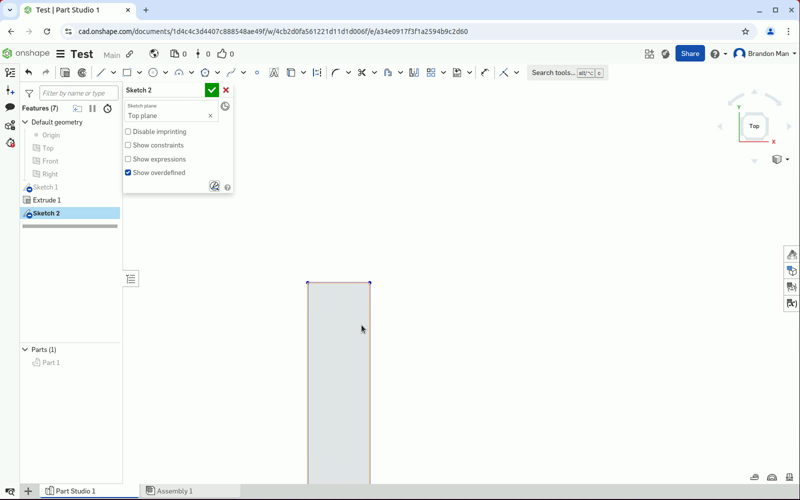
scroll(6)
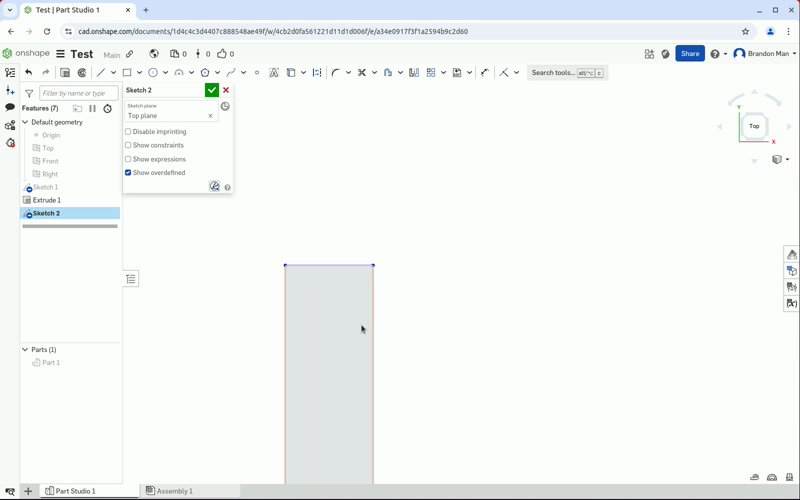
scroll(6)
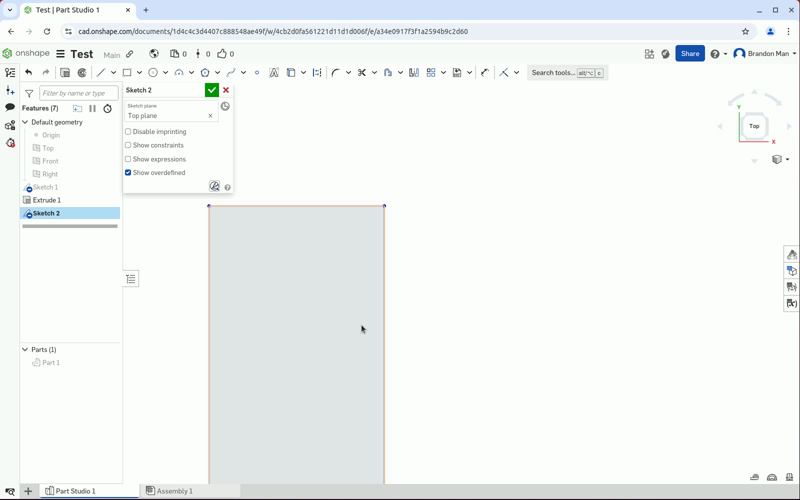
click(361, 324)
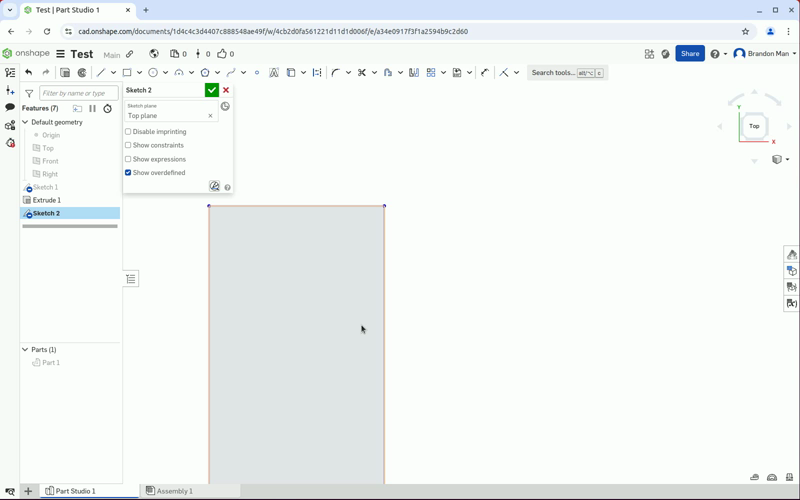
scroll(-6)
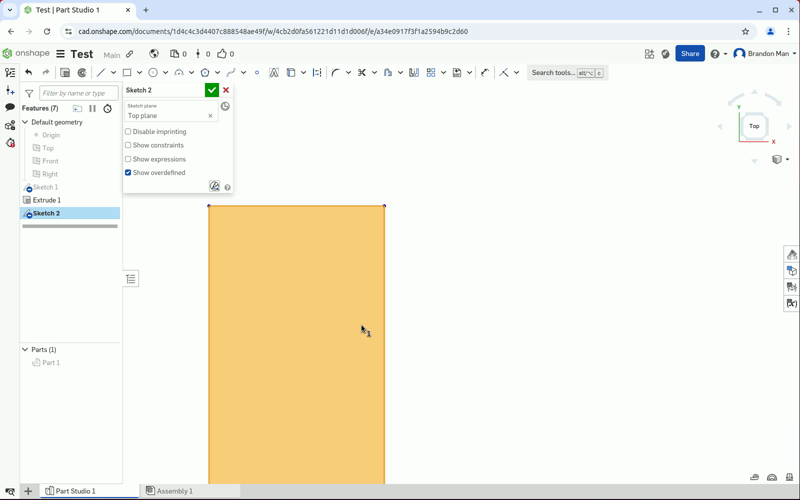
scroll(-6)
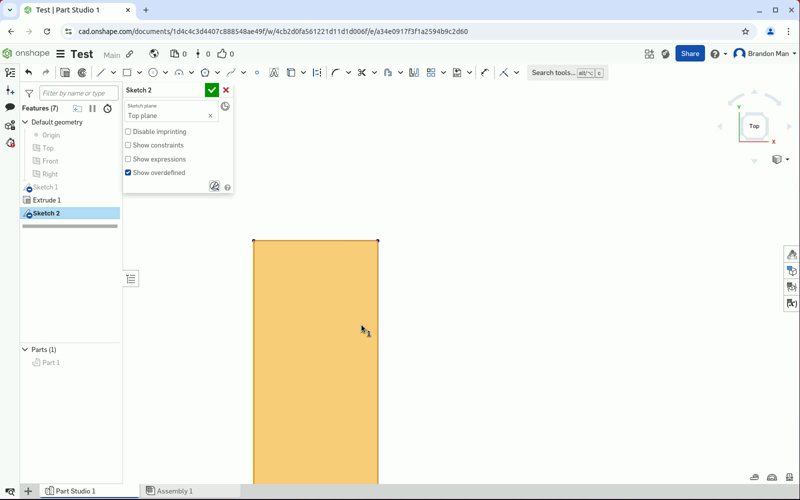
scroll(-6)
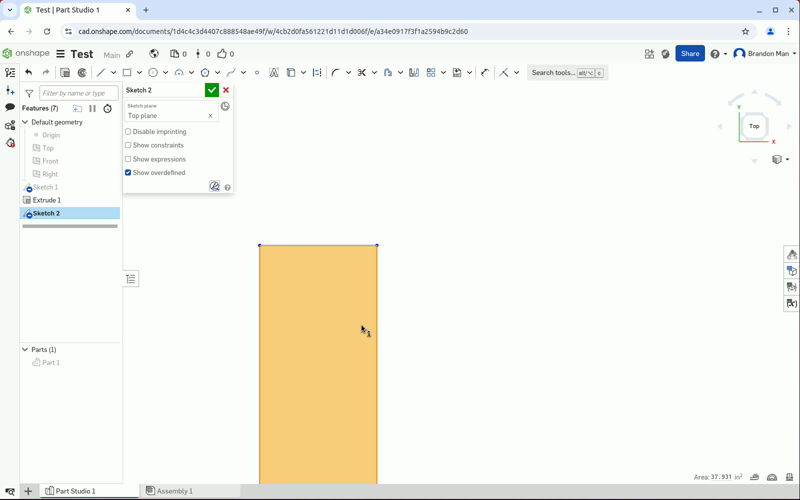
scroll(-6)
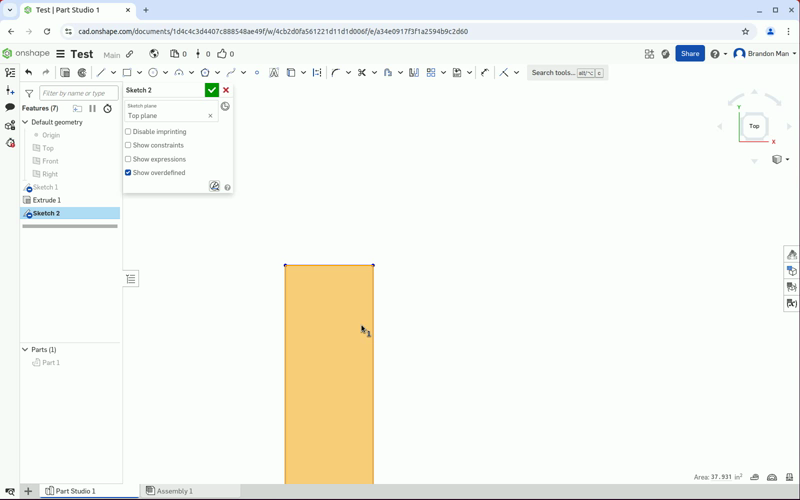
scroll(-6)
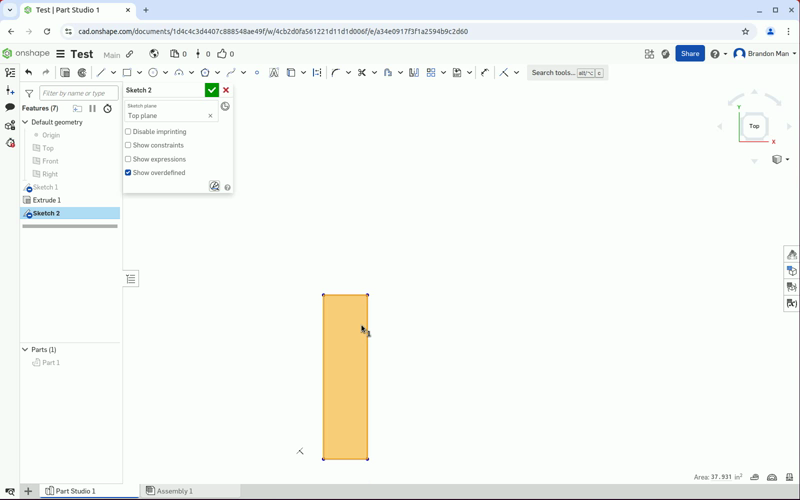
scroll(-6)
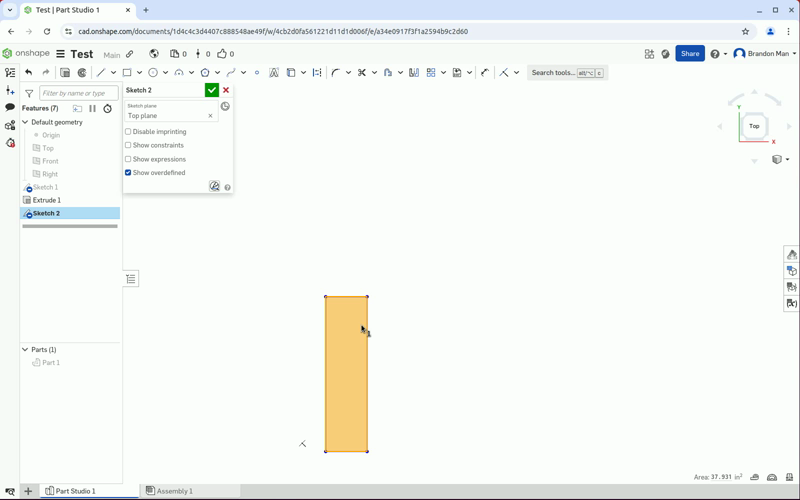
scroll(-6)
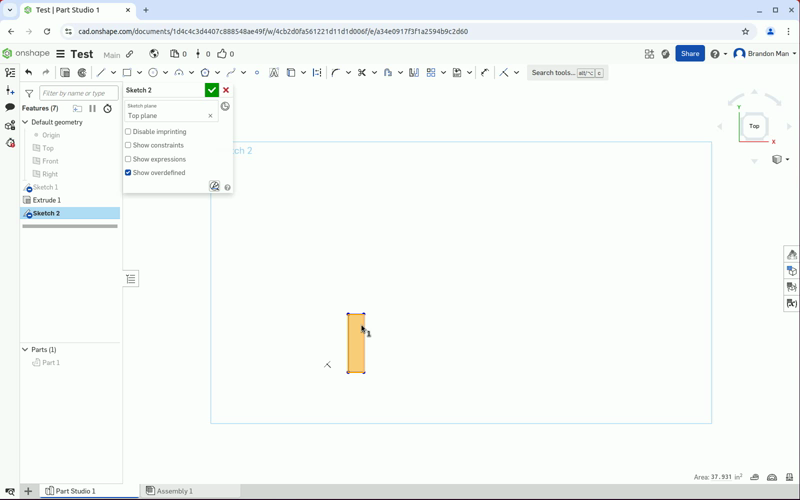
mouse_move(73, 352)
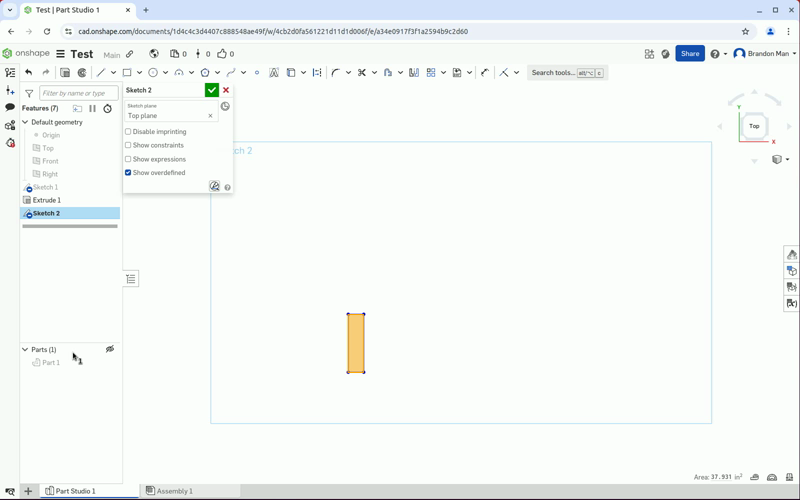
key(shift+y)
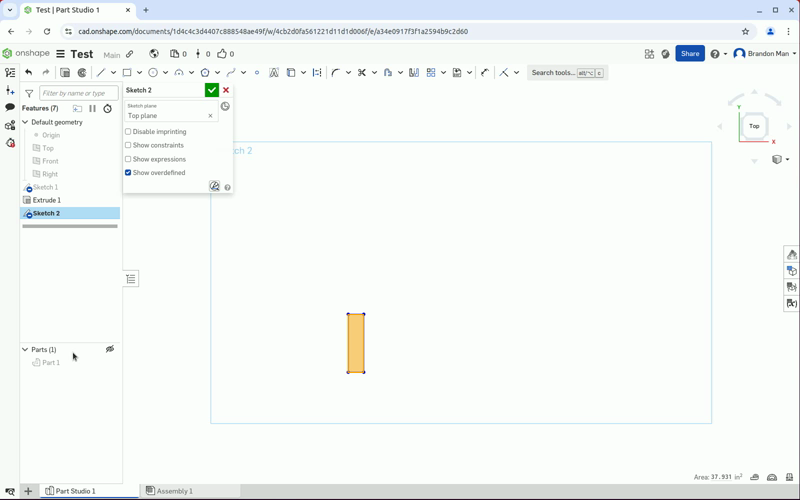
key(shift+e)
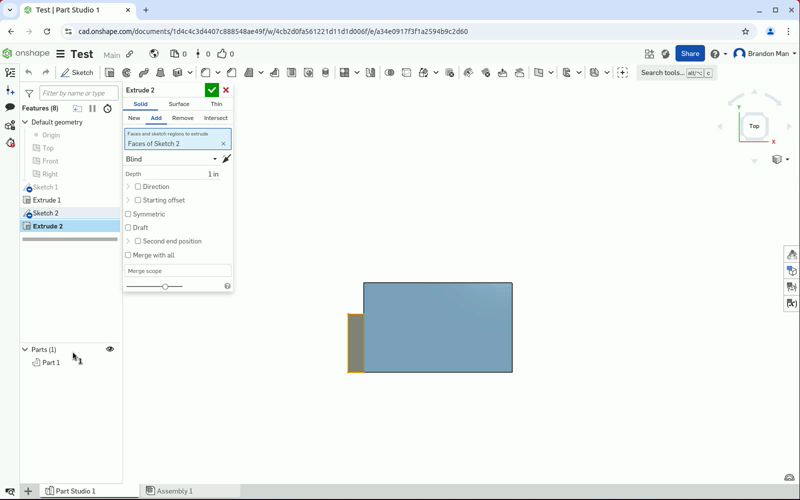
mouse_move(143, 106)
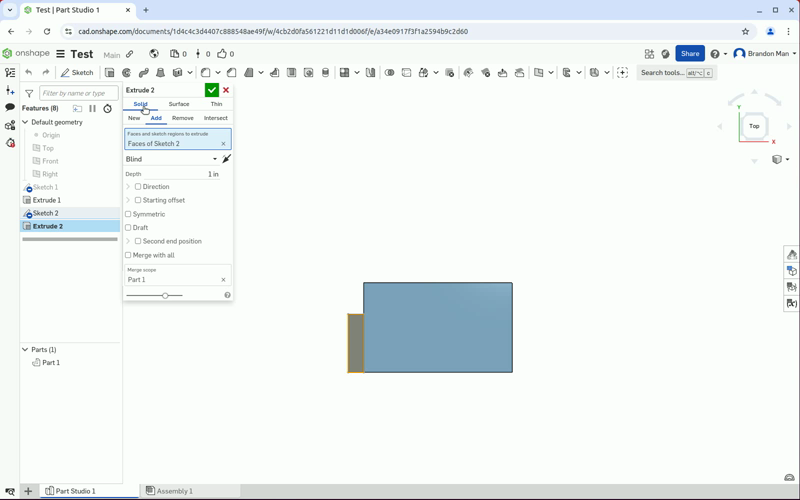
click(143, 106)
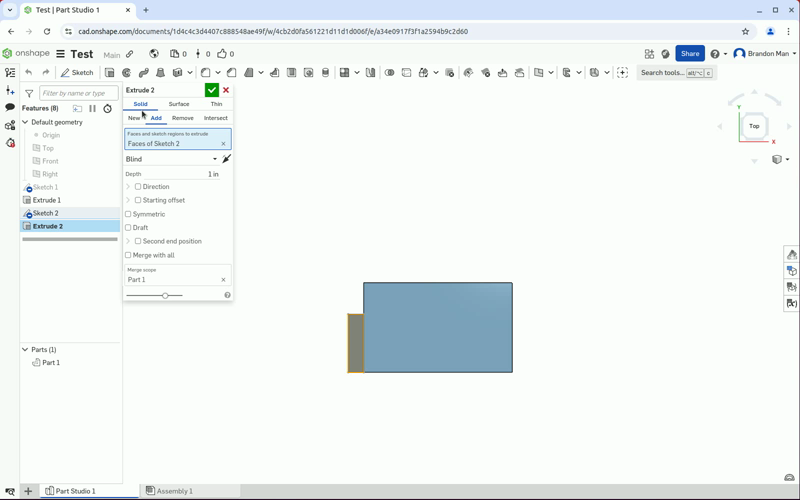
mouse_move(137, 120)
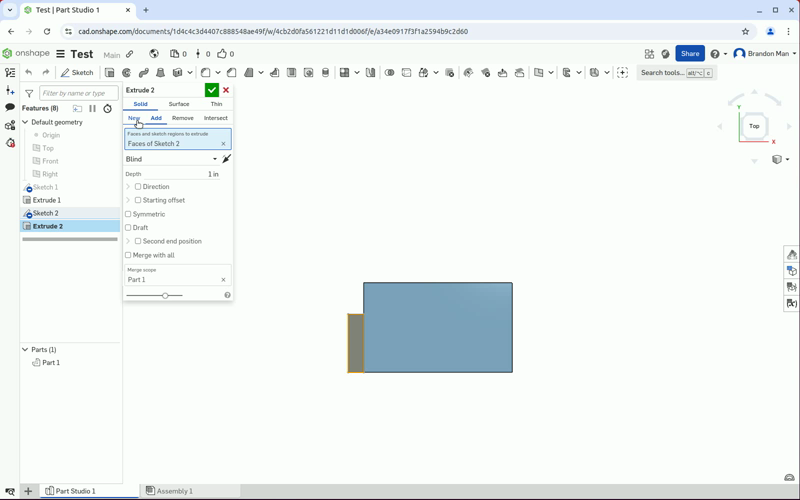
click(137, 120)
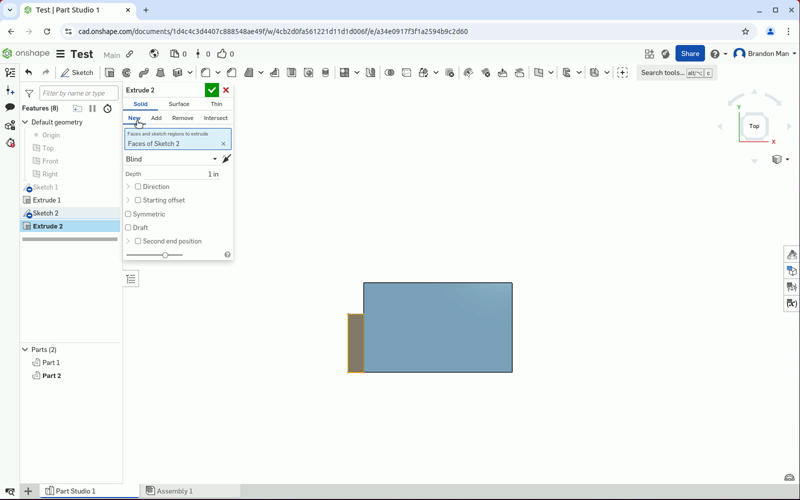
key(tab, 4)
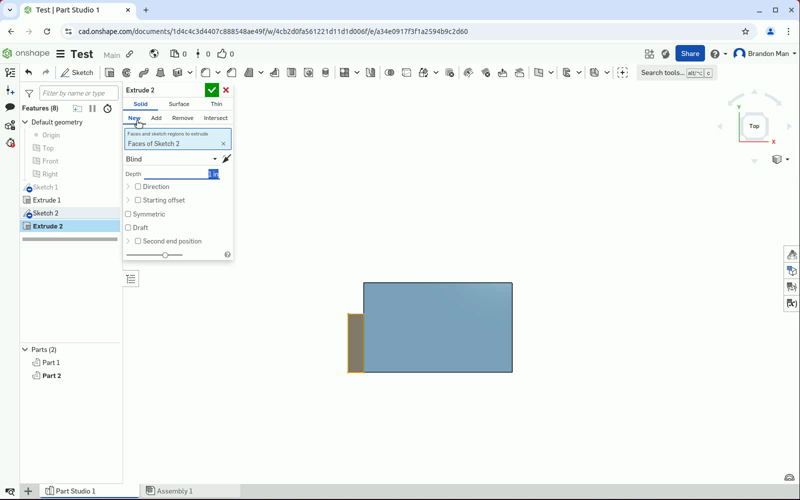
text(11.795)
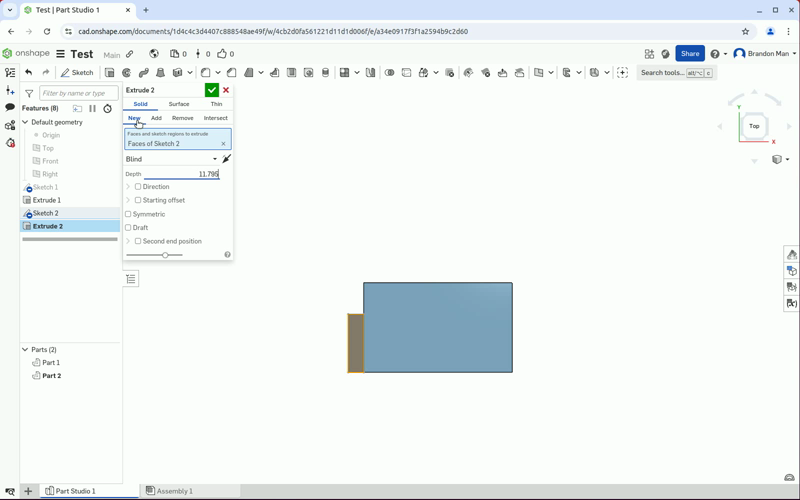
key(enter)
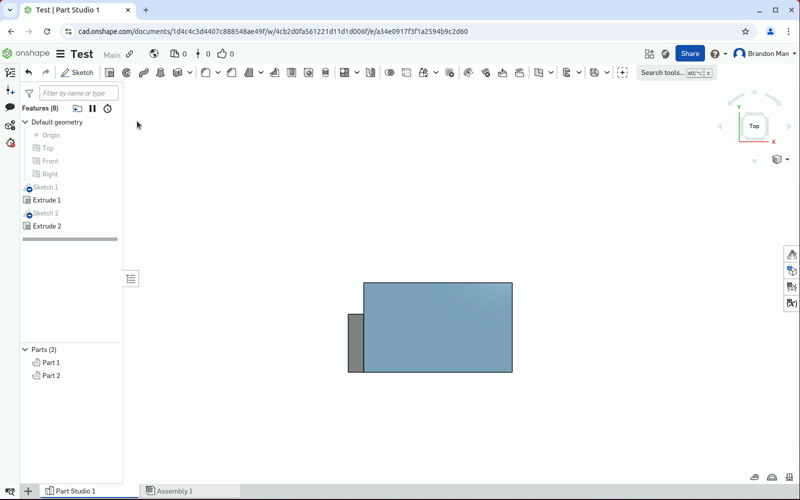
key(shift+h)
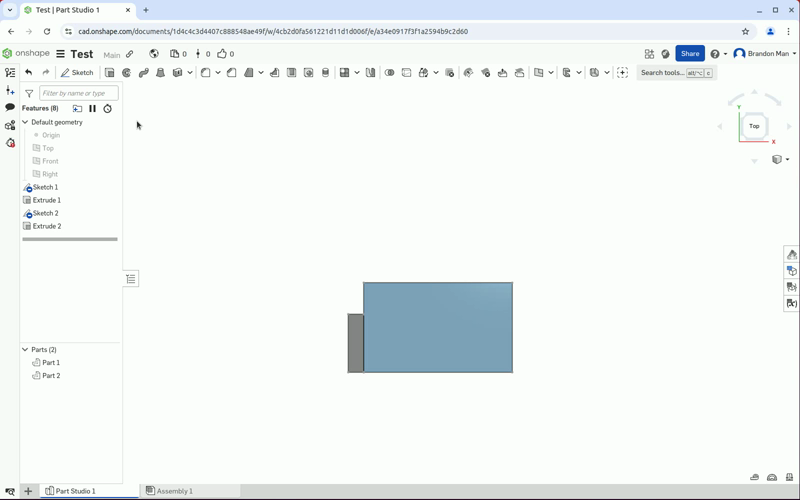
key(shift+h)
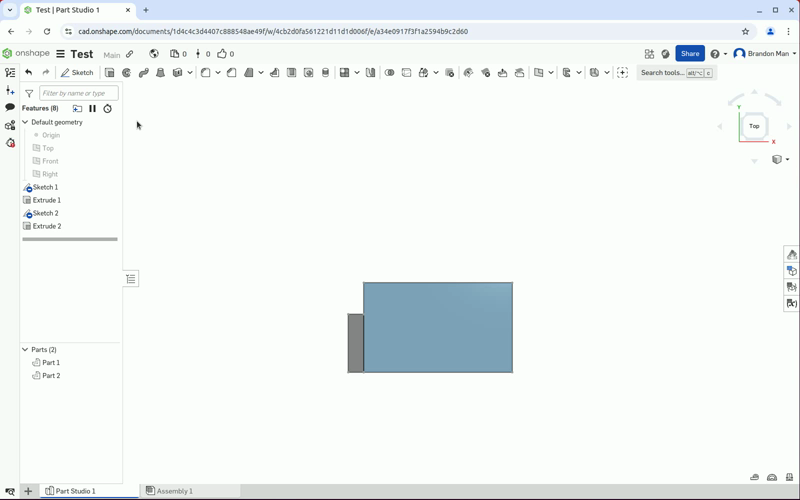
key(shift+7)
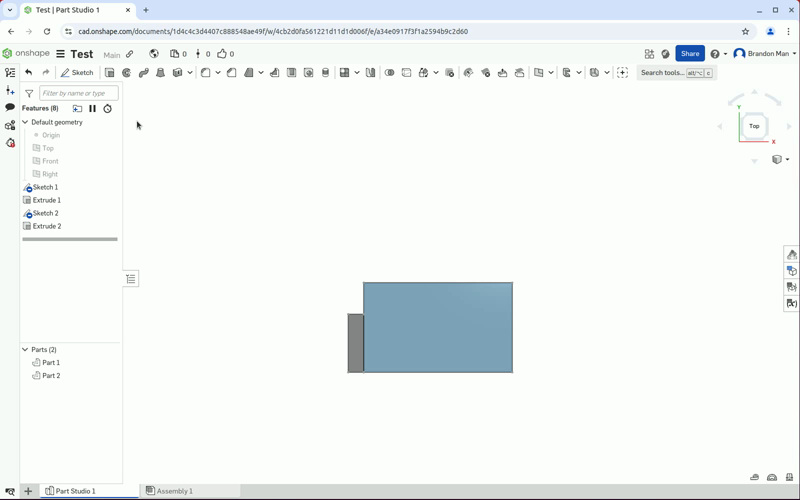
key(up, 3)
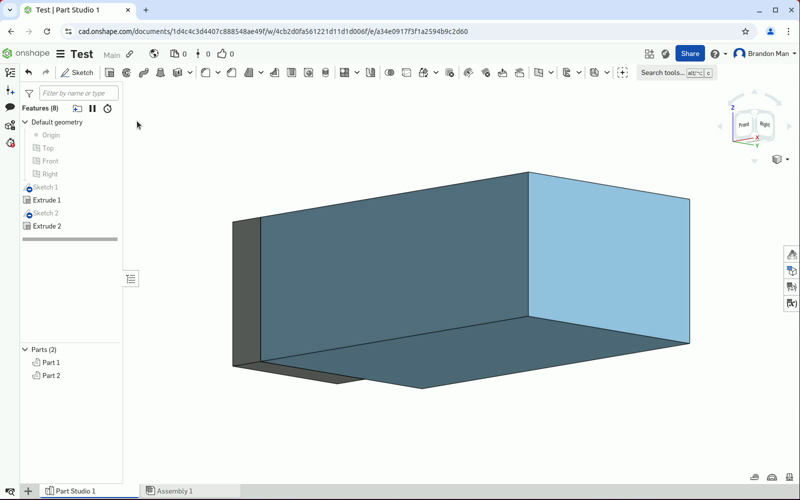
key(left, 3)
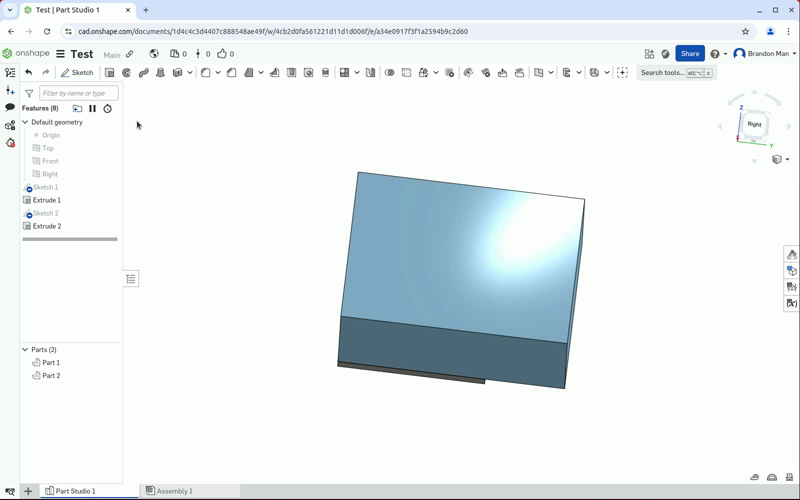
key(right, 3)
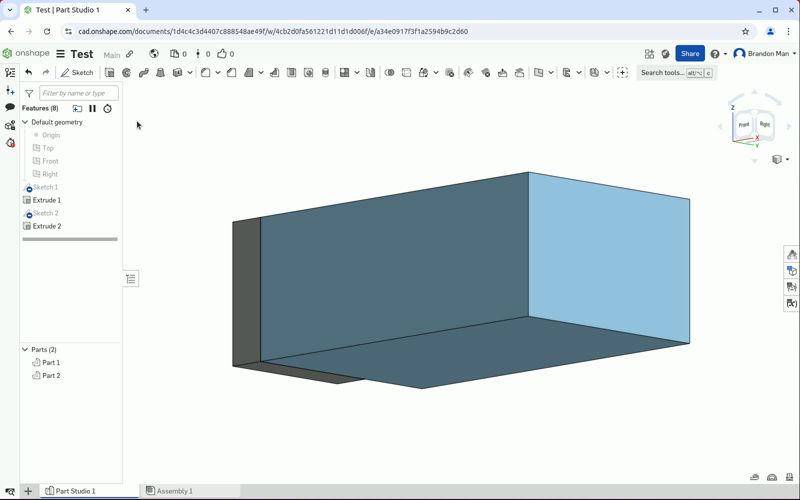
key(down, 3)
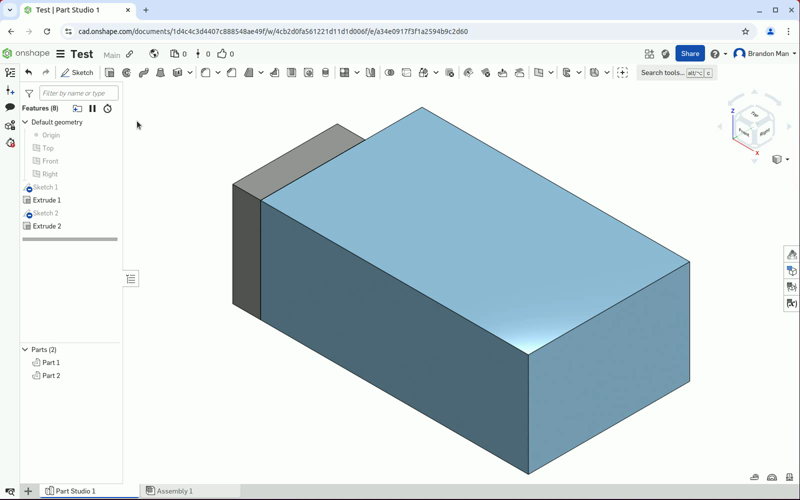
mouse_move(73, 189)
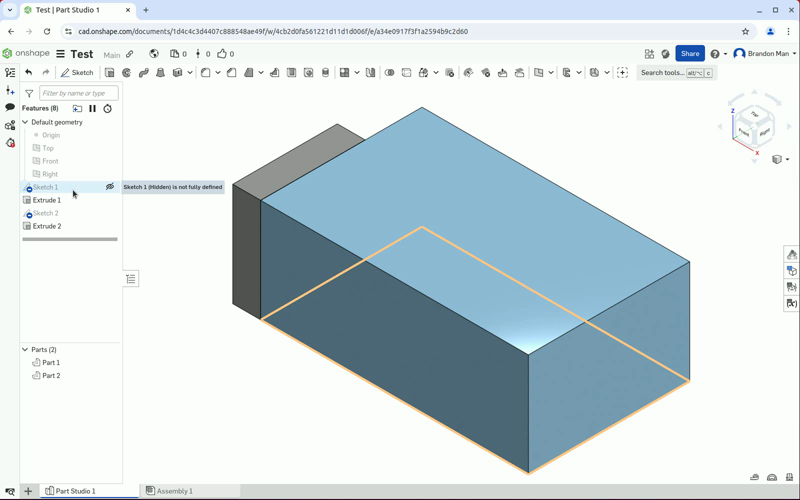
click(73, 189)